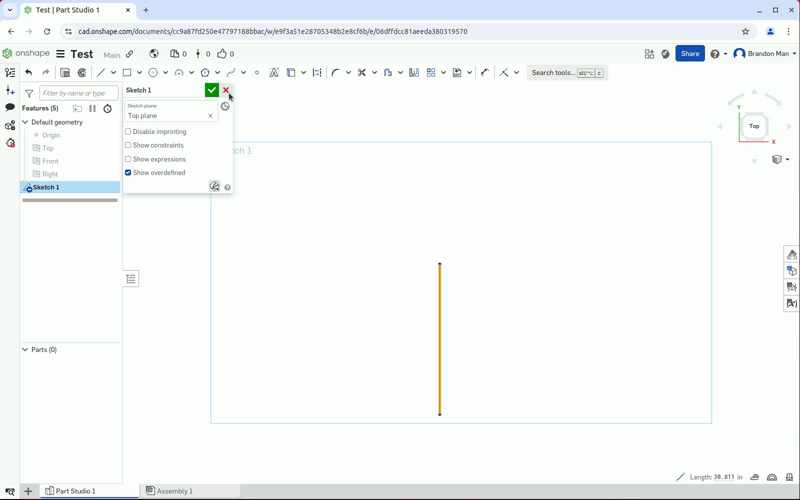
key(shift+h)
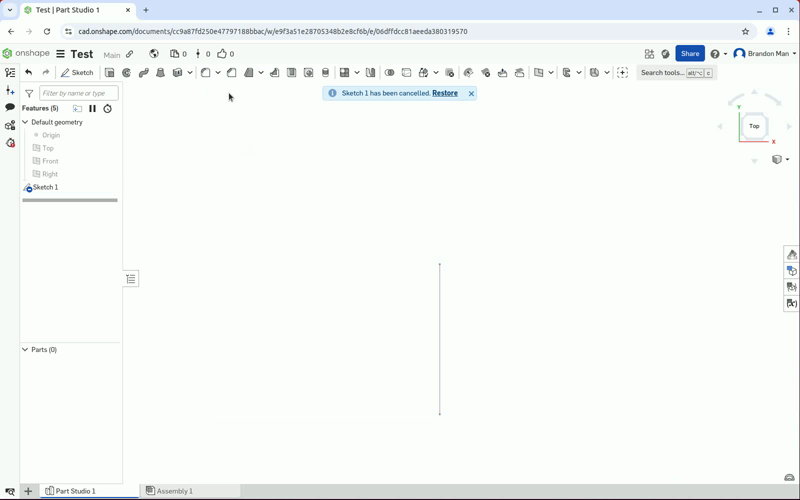
key(shift+s)
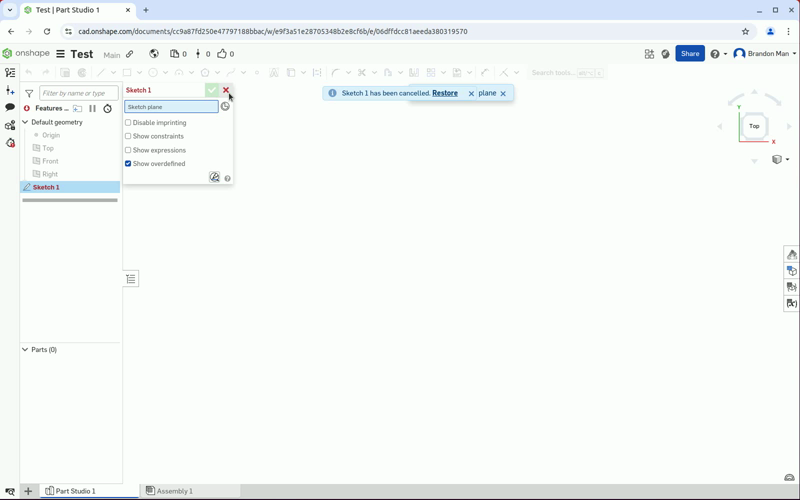
mouse_move(73, 150)
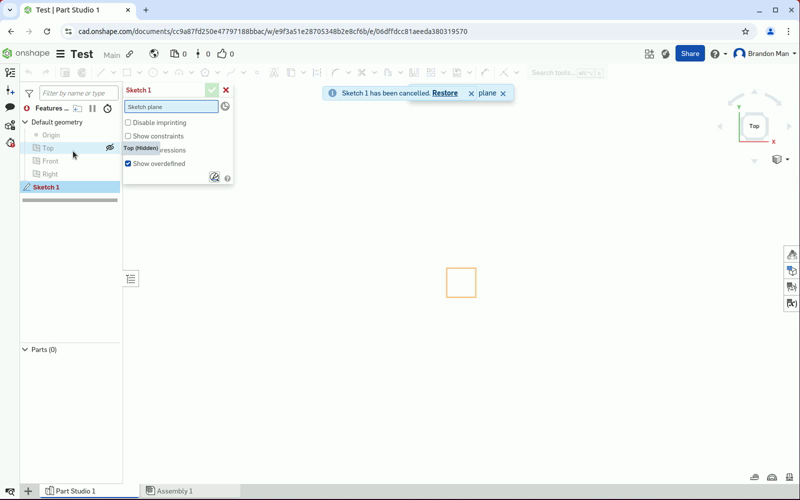
click(73, 150)
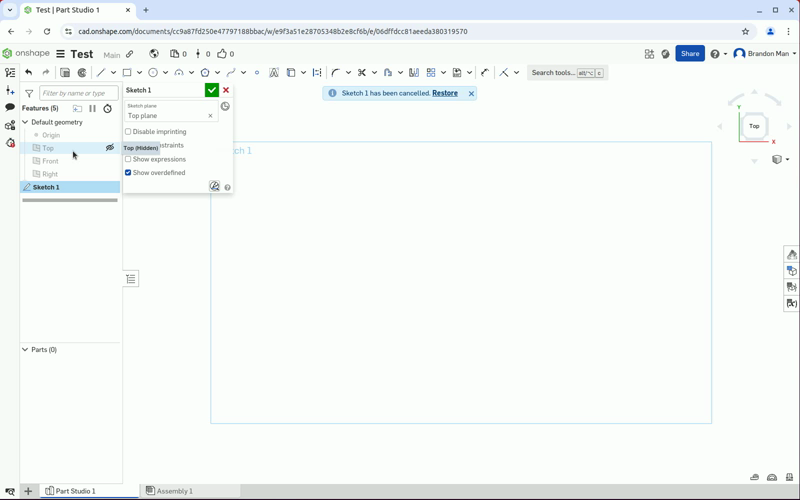
mouse_move(73, 352)
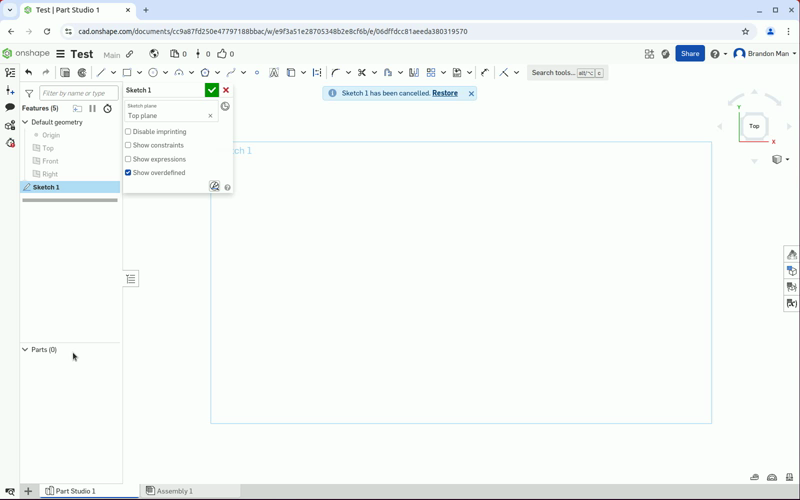
key(y)
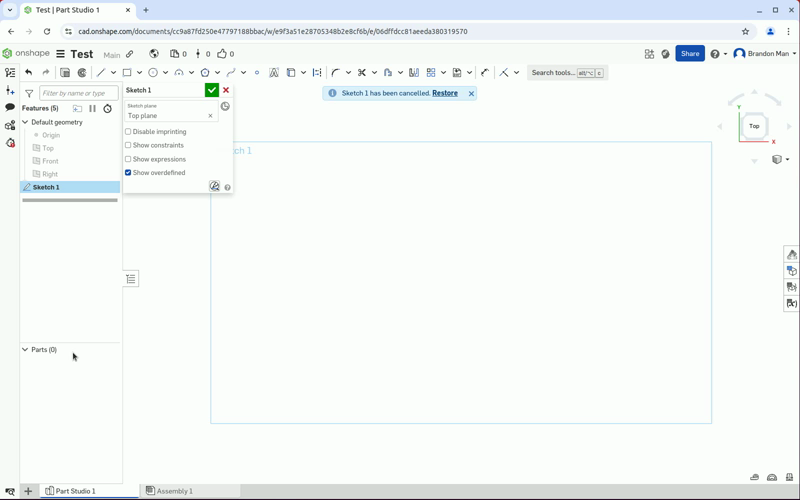
key(l)
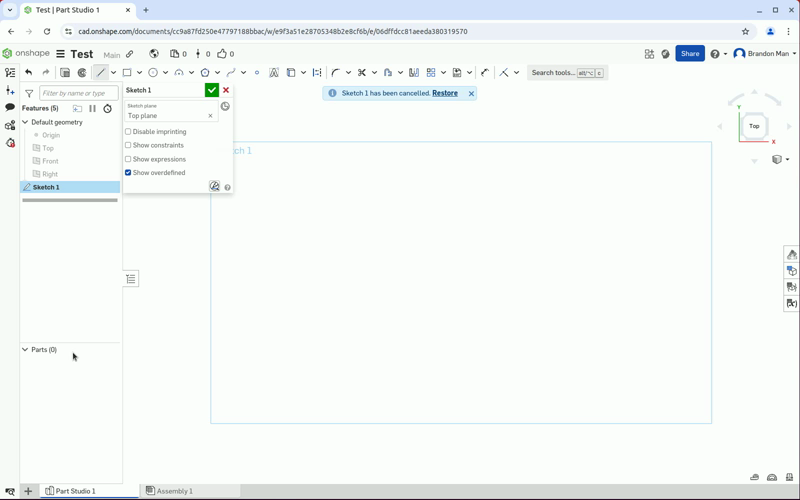
key_down(shift)
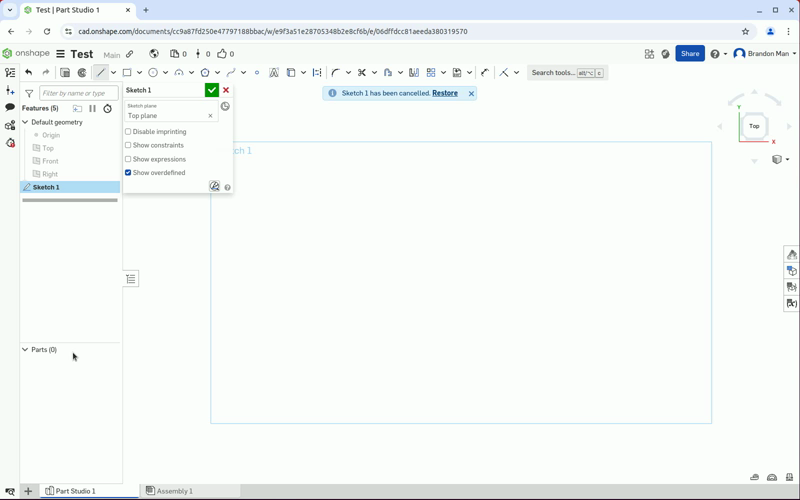
mouse_move(439, 290)
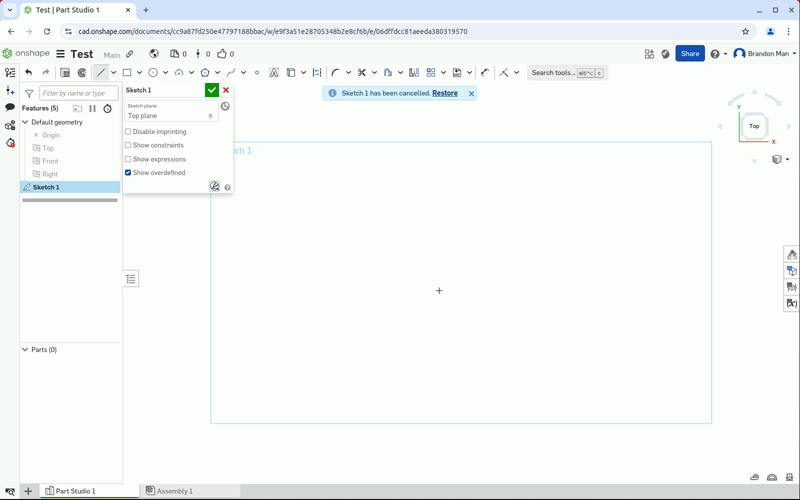
click(439, 290)
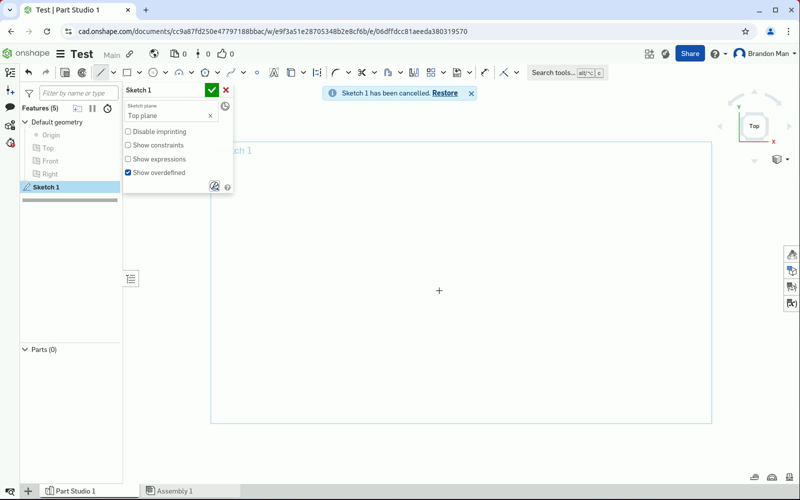
key_up(shift)
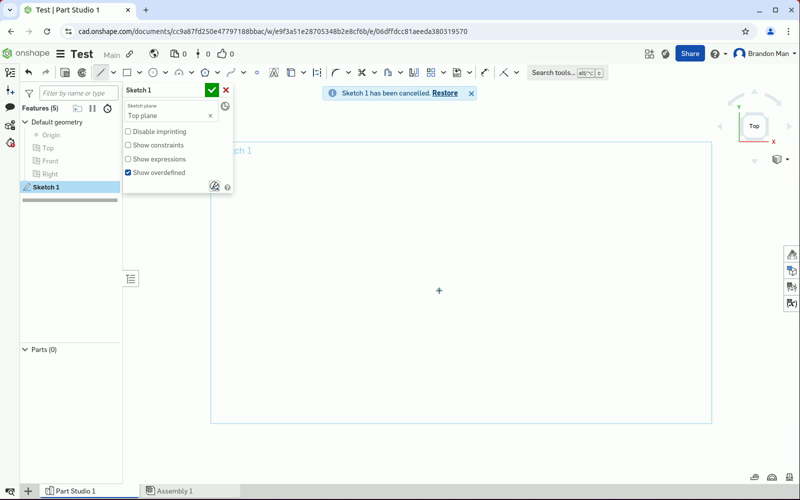
key_down(shift)
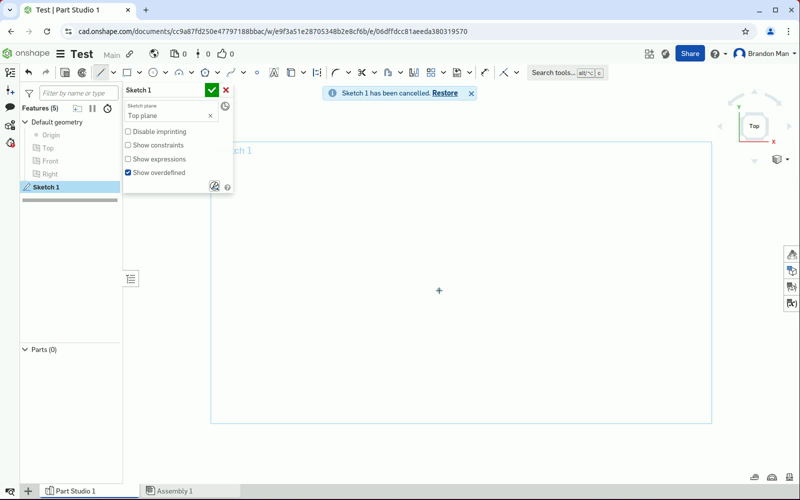
mouse_move(469, 290)
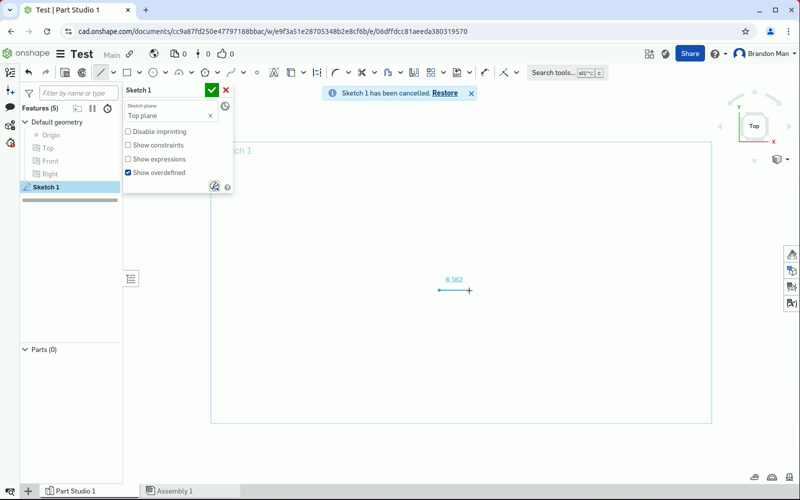
mouse_move(482, 290)
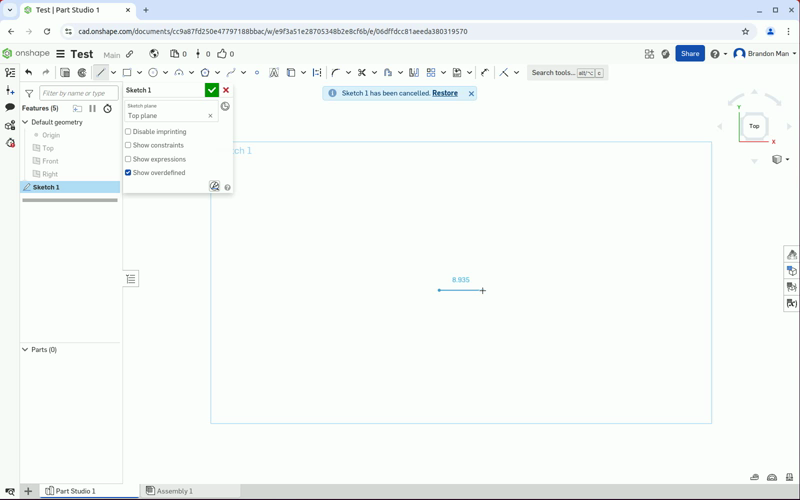
click(482, 290)
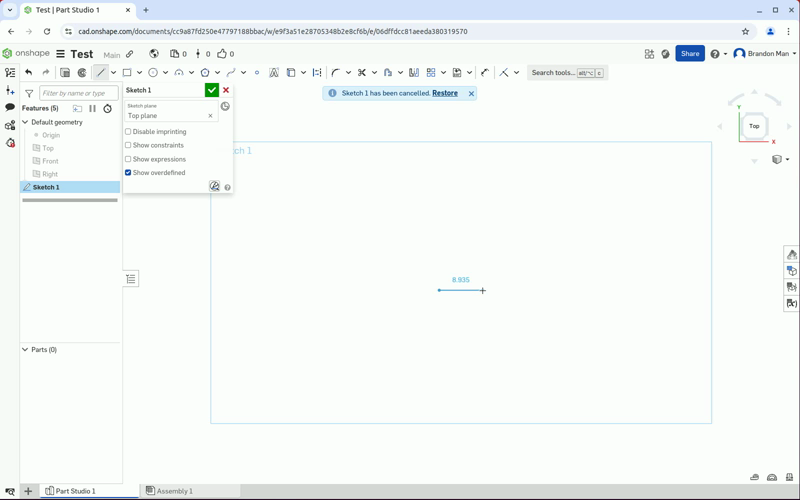
key_up(shift)
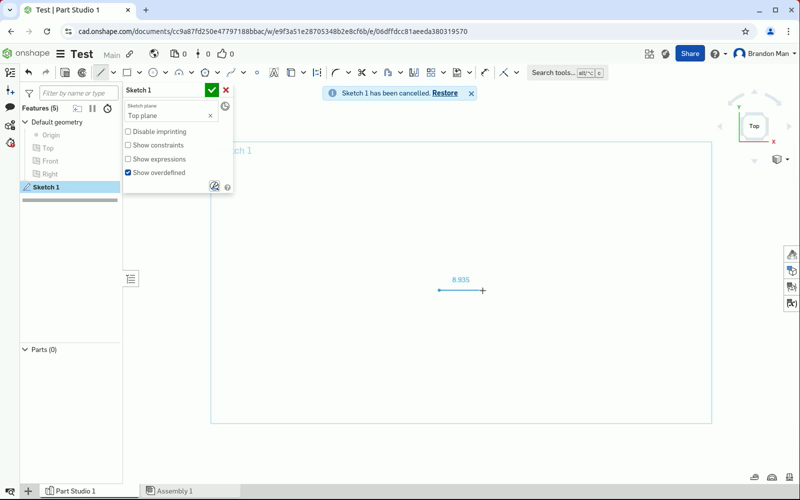
key_down(shift)
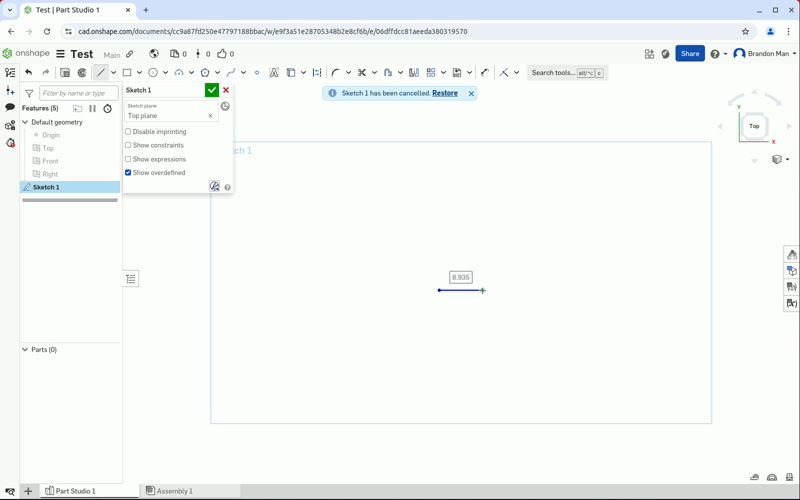
mouse_move(512, 290)
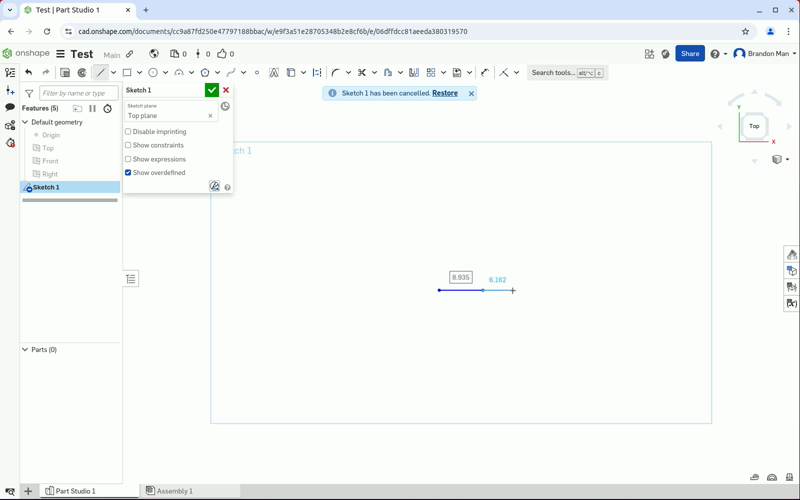
mouse_move(482, 275)
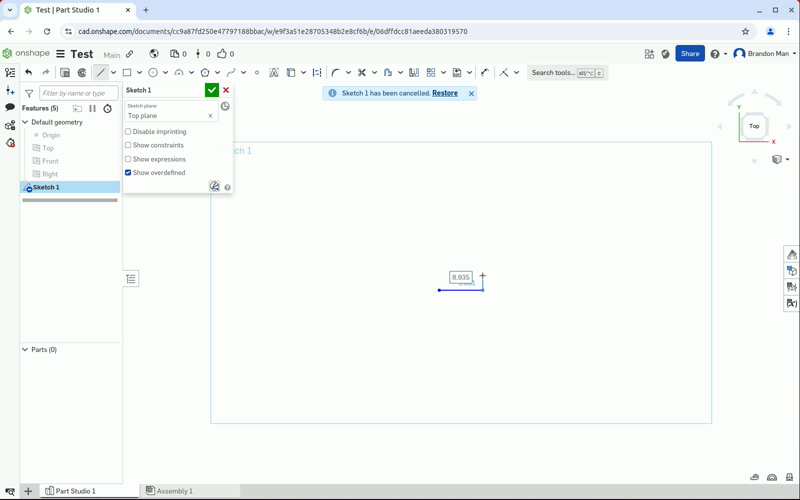
click(482, 275)
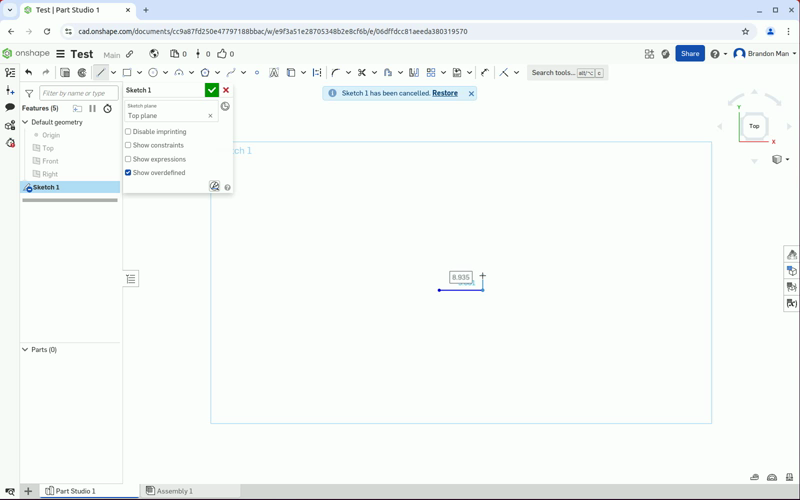
key_up(shift)
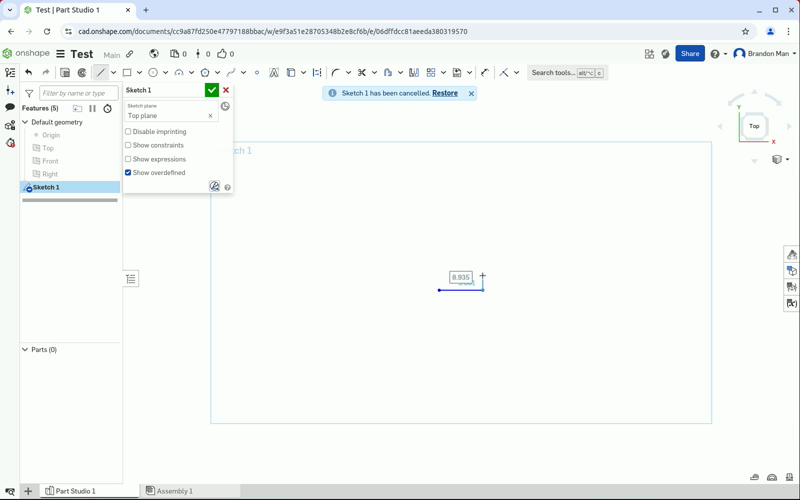
key_down(shift)
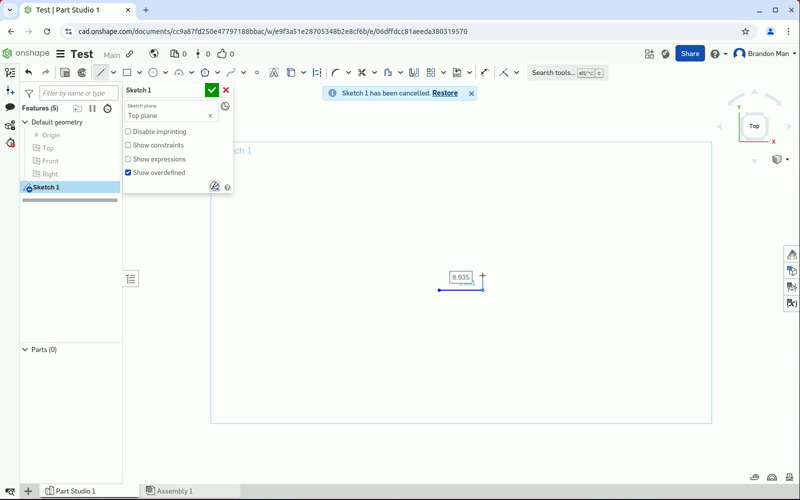
mouse_move(512, 275)
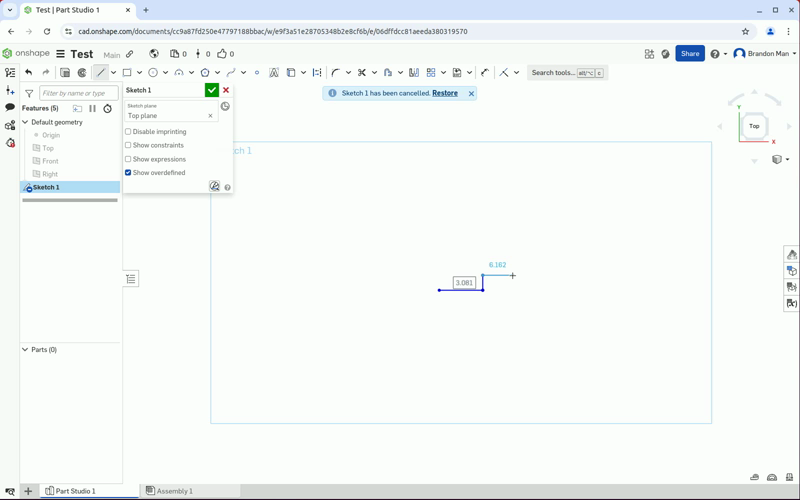
mouse_move(439, 275)
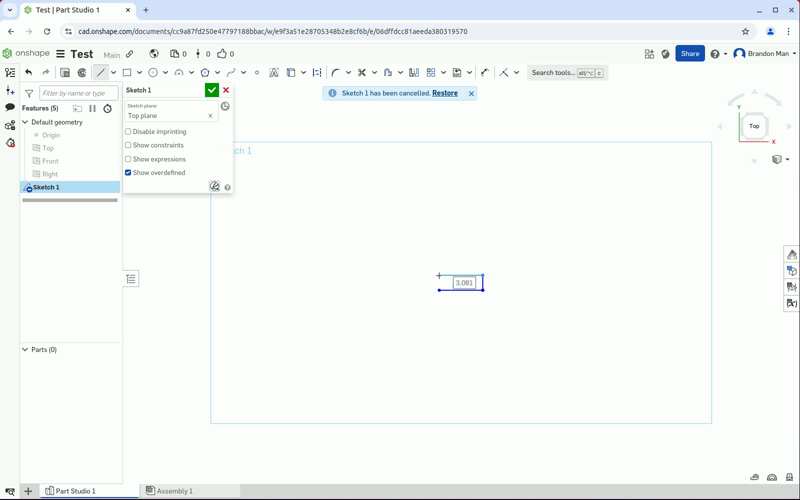
click(439, 275)
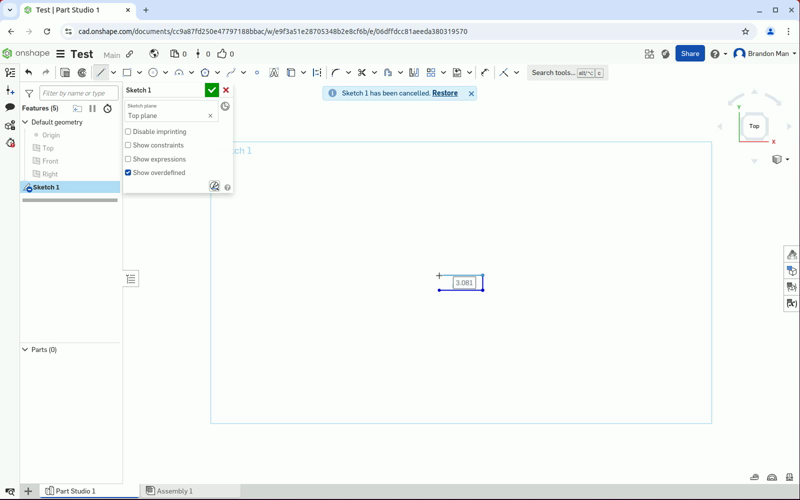
key_up(shift)
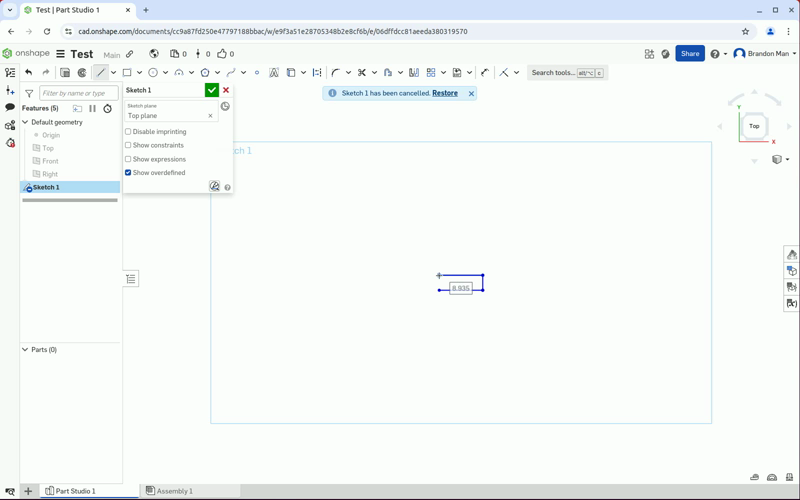
mouse_move(469, 275)
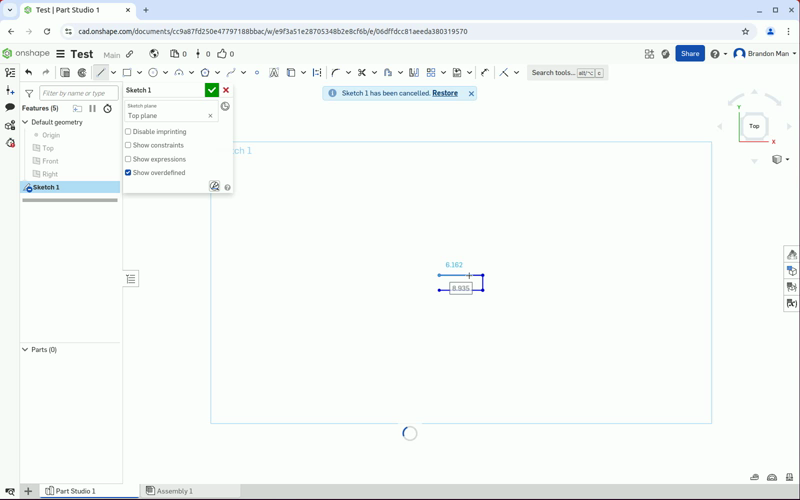
key_down(shift)
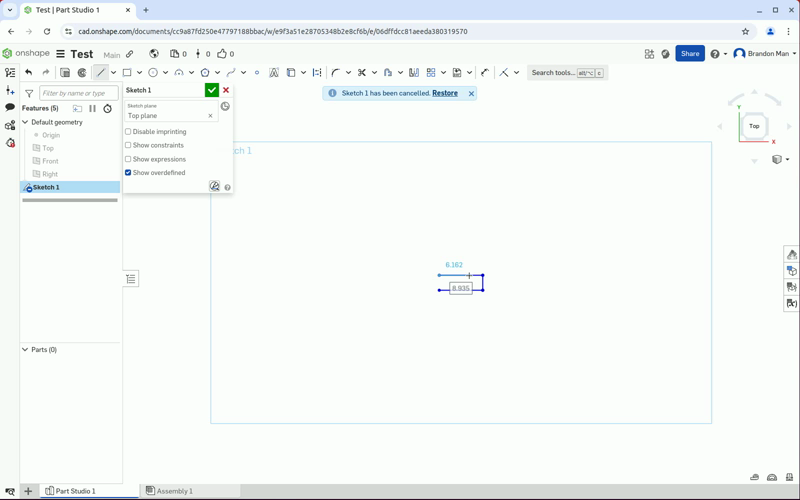
mouse_move(439, 290)
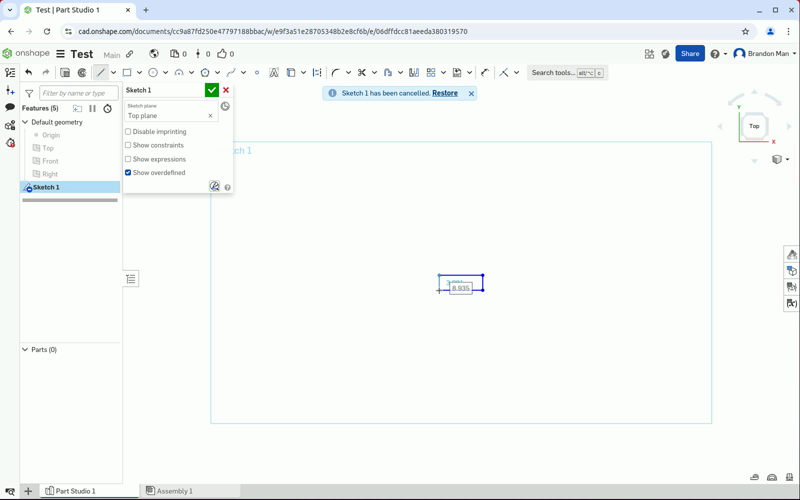
key_up(shift)
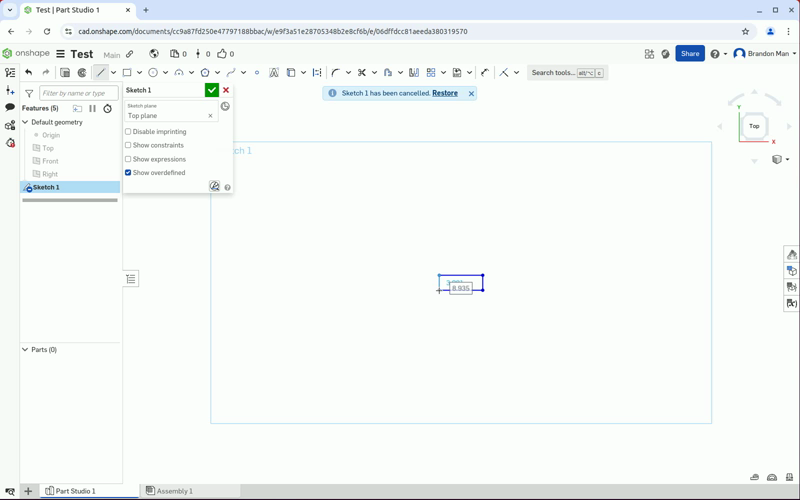
click(439, 290)
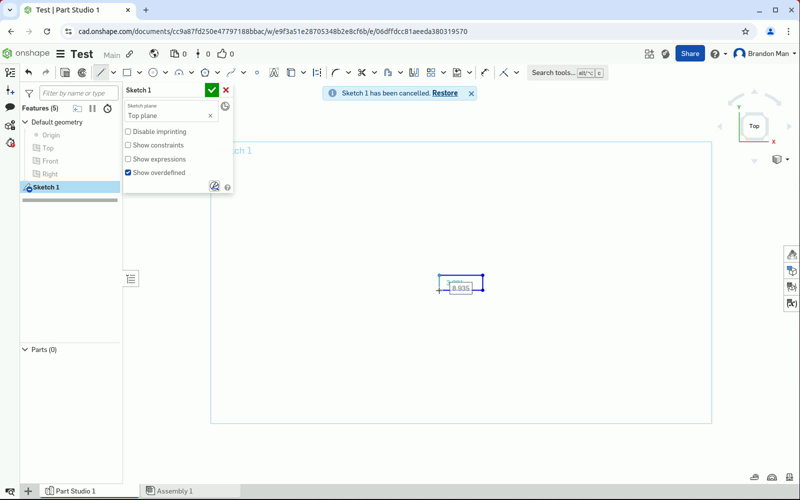
key(esc)
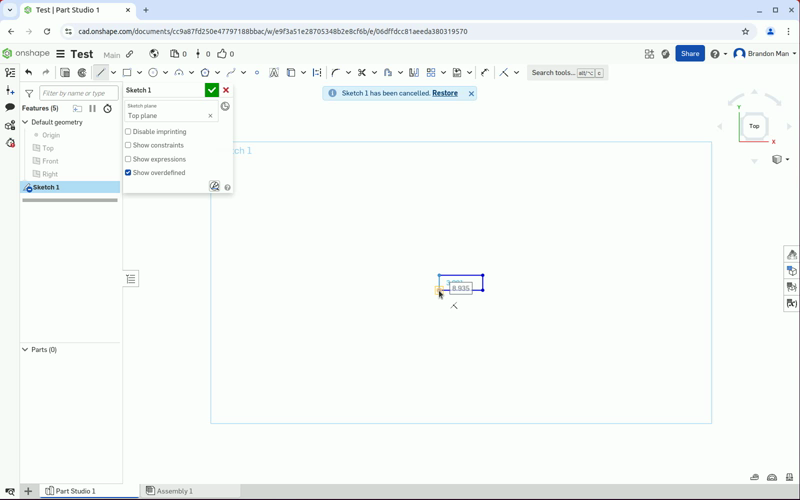
mouse_move(475, 276)
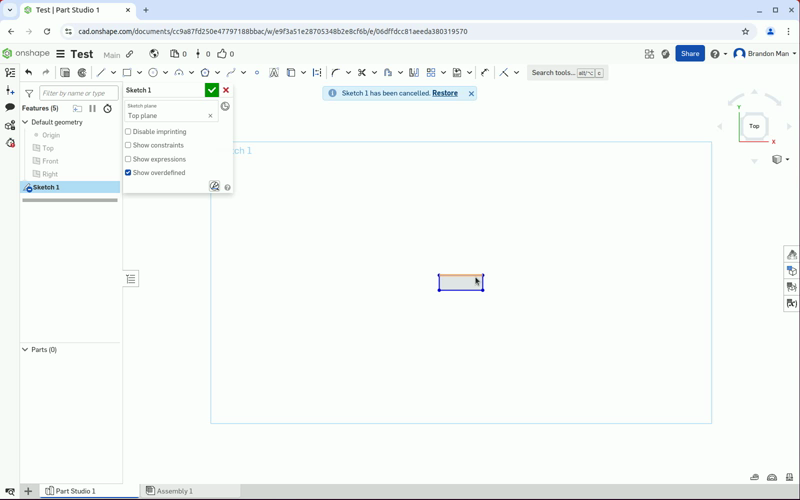
scroll(6)
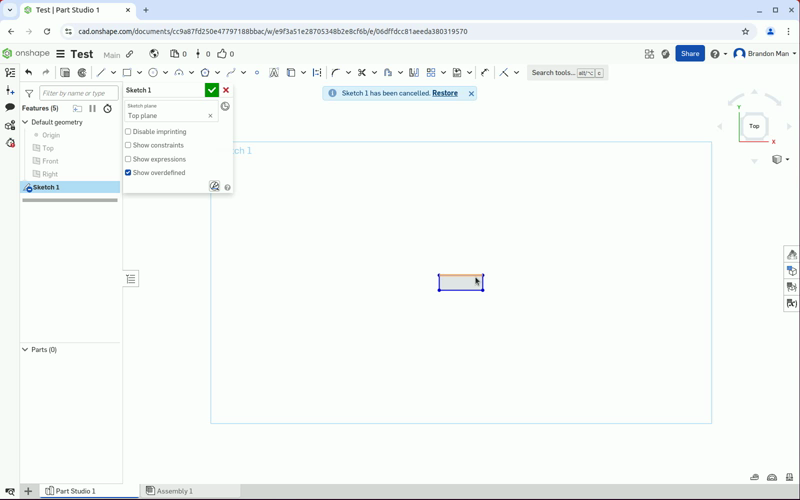
scroll(6)
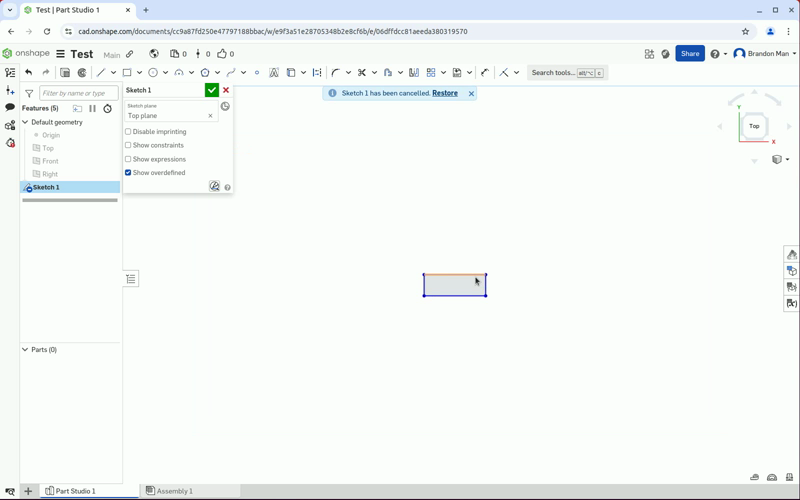
scroll(6)
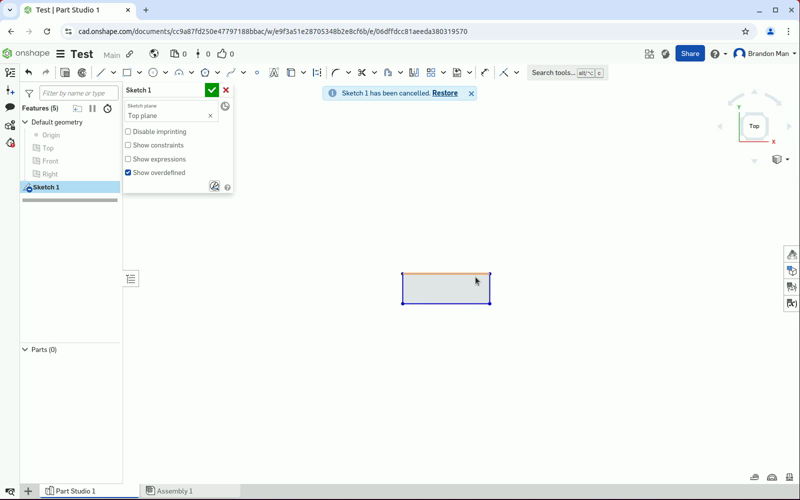
scroll(6)
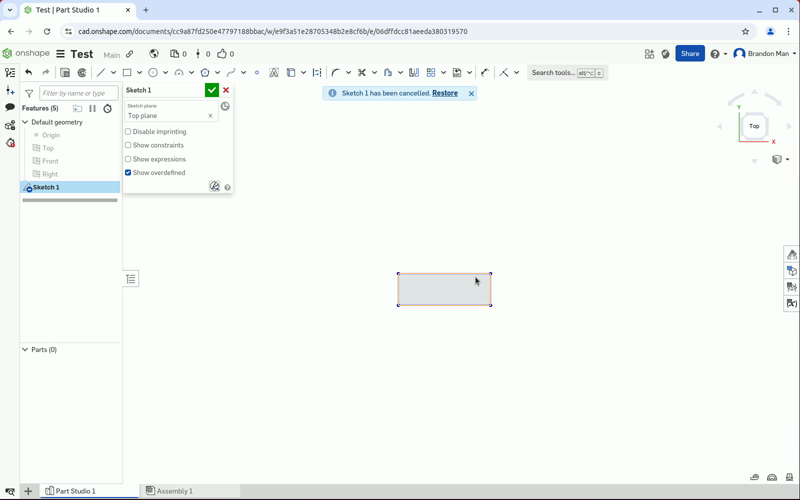
scroll(6)
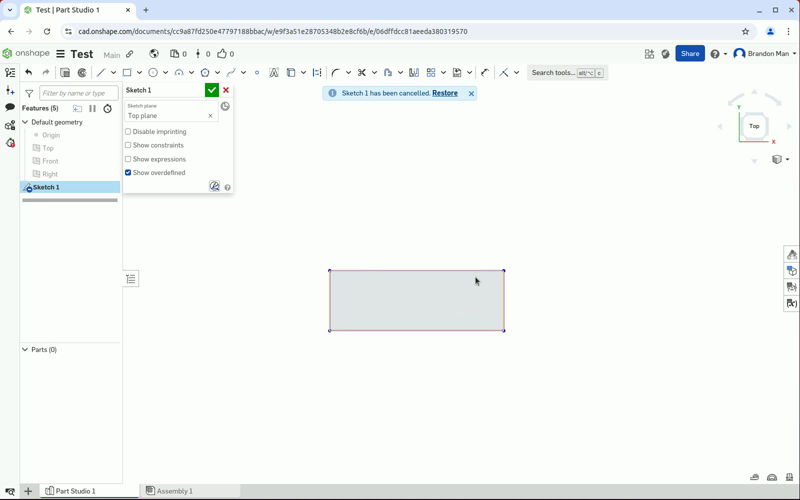
scroll(6)
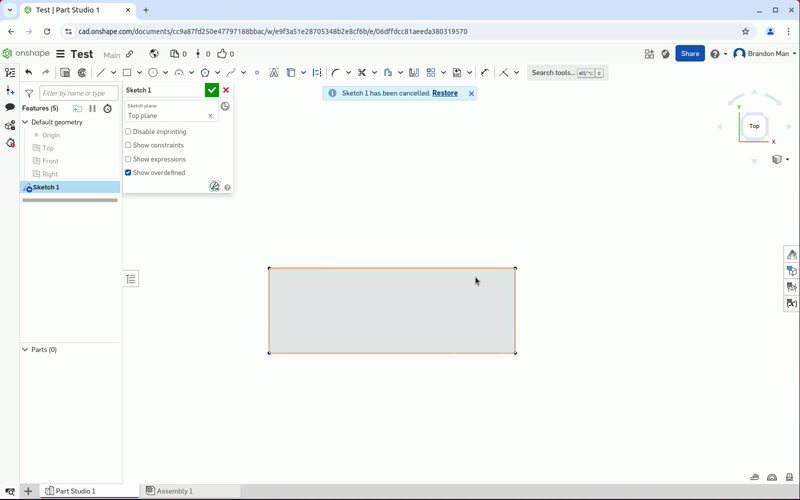
scroll(6)
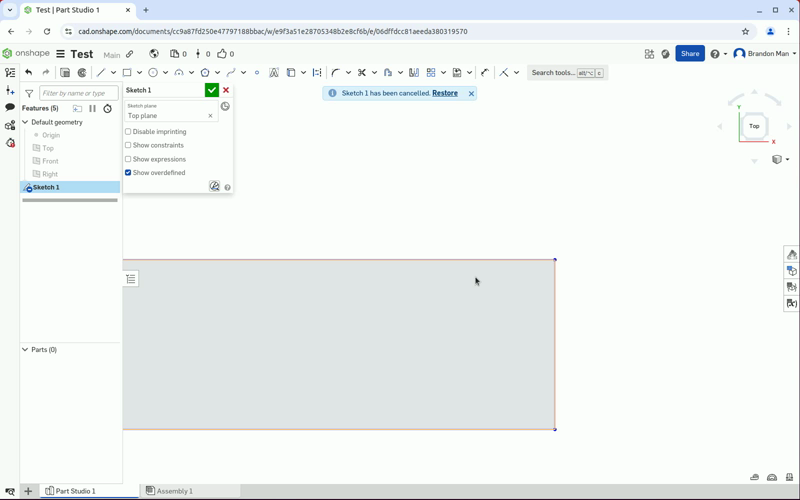
click(475, 276)
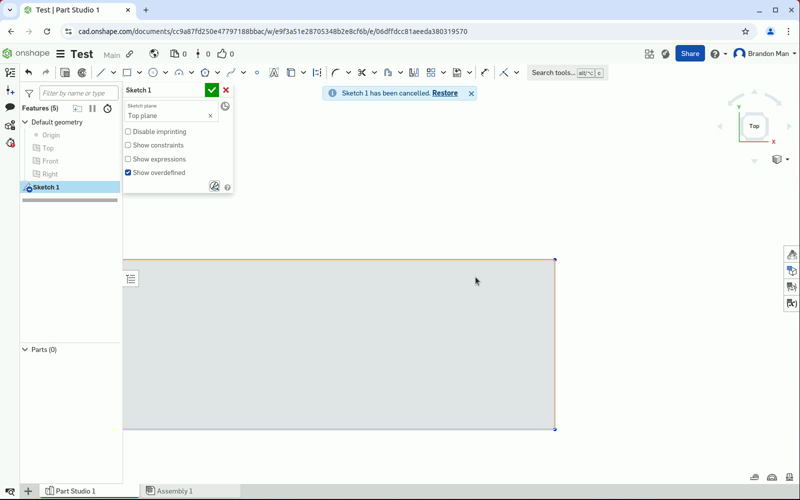
scroll(-6)
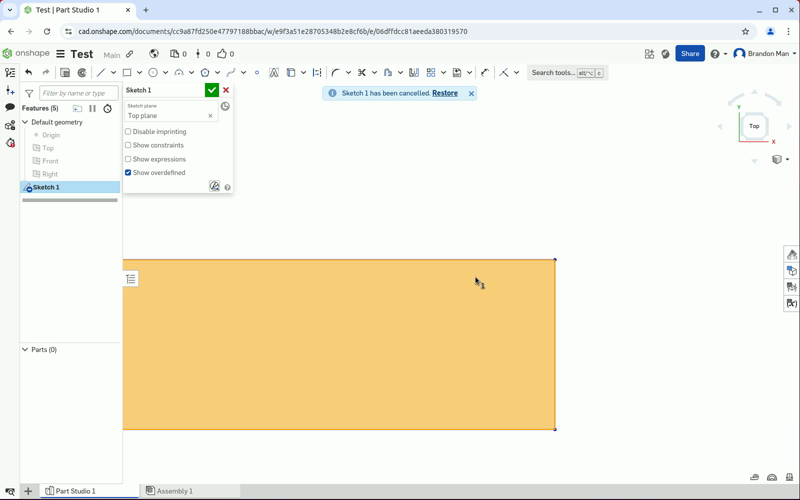
scroll(-6)
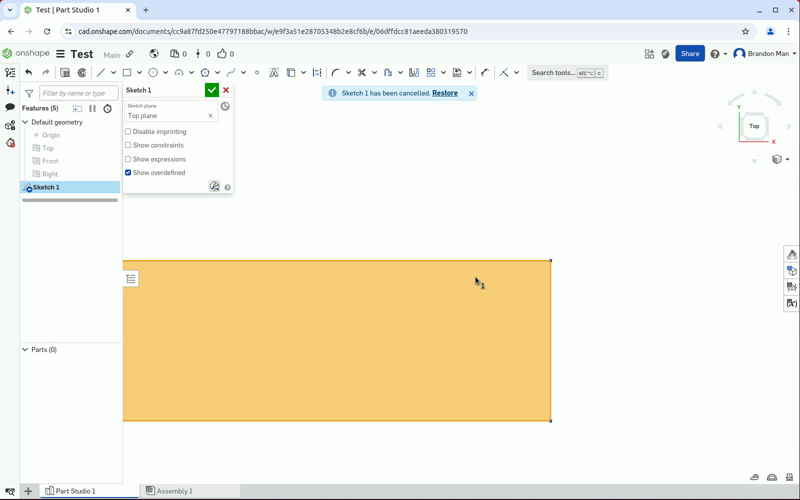
scroll(-6)
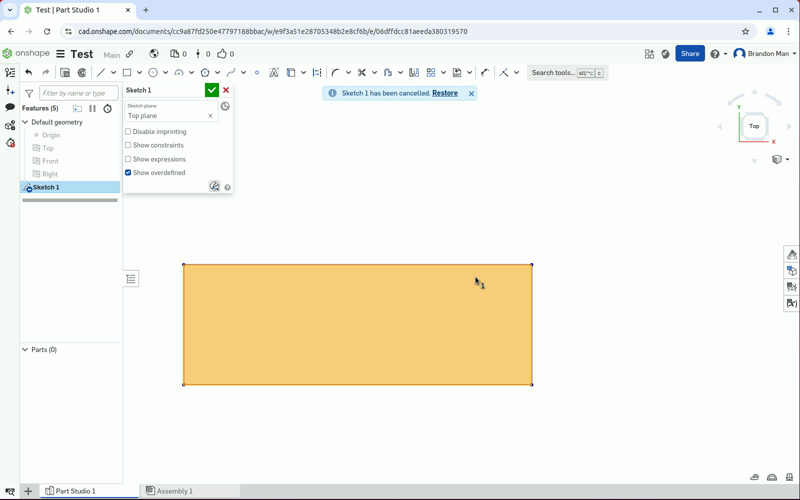
scroll(-6)
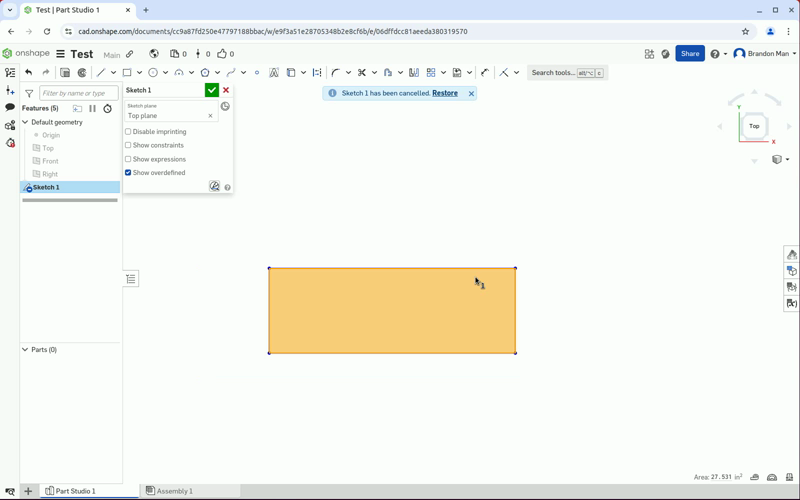
scroll(-6)
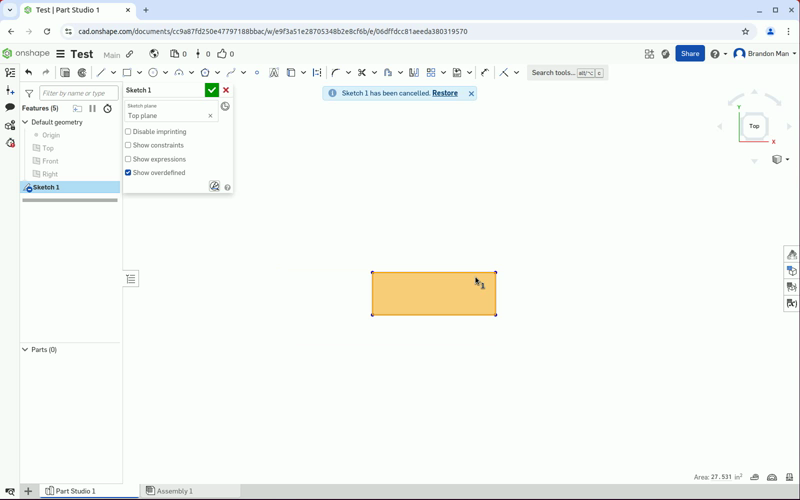
scroll(-6)
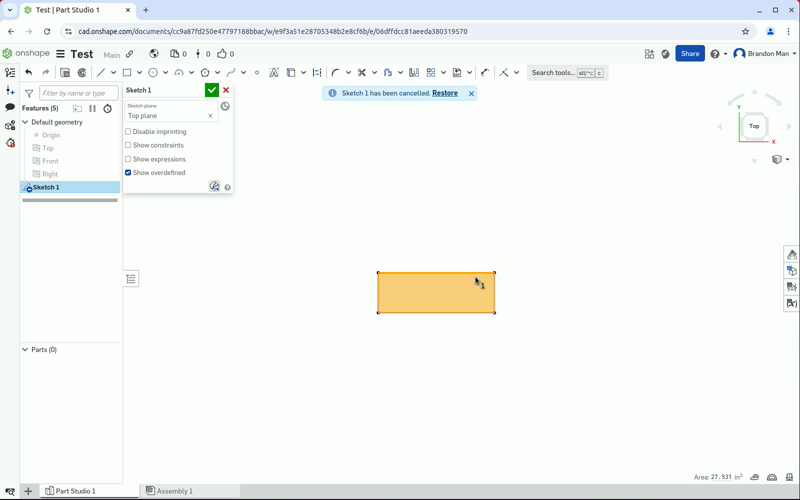
scroll(-6)
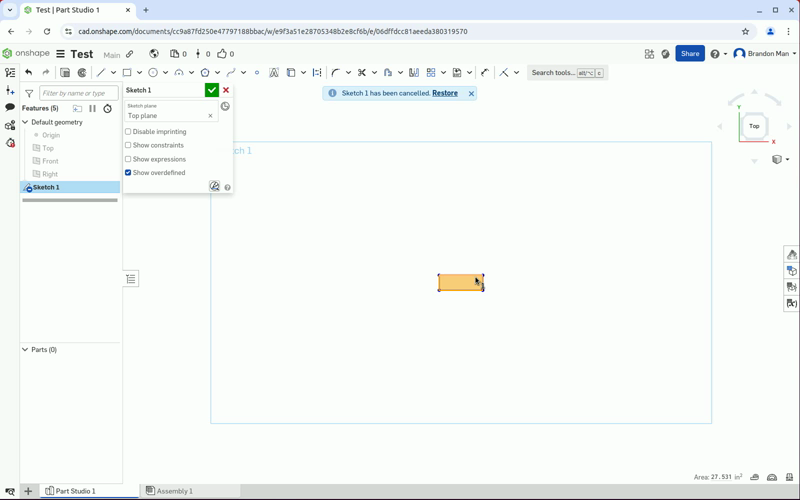
mouse_move(73, 352)
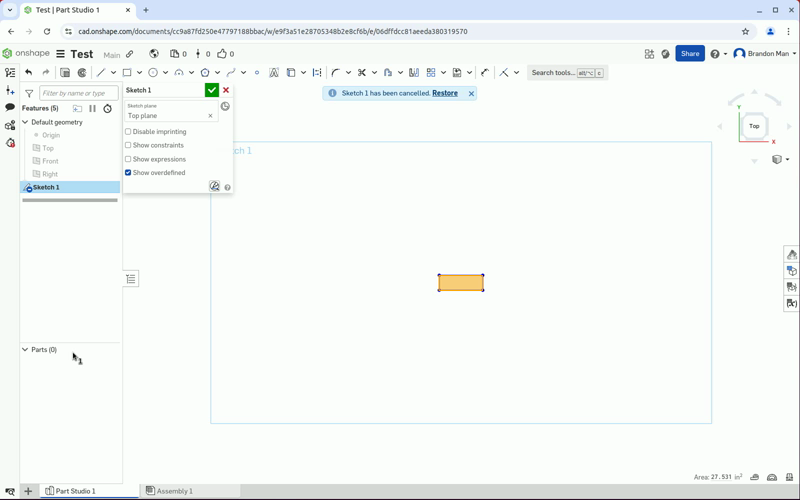
key(shift+y)
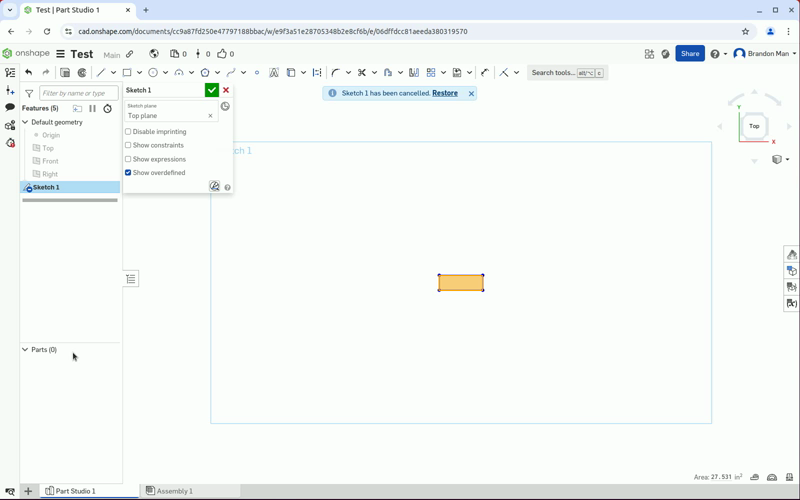
key(shift+e)
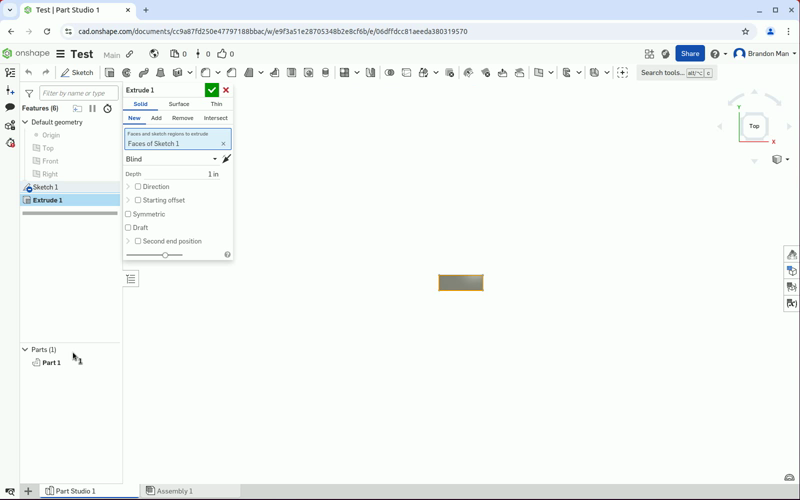
mouse_move(143, 106)
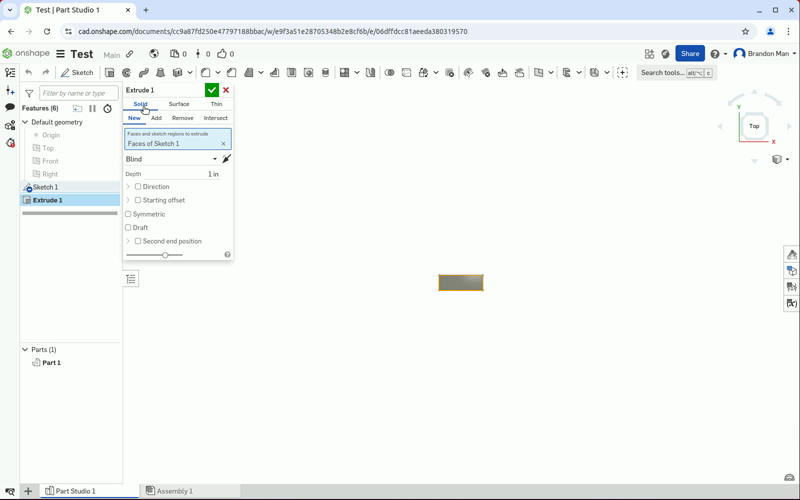
click(143, 106)
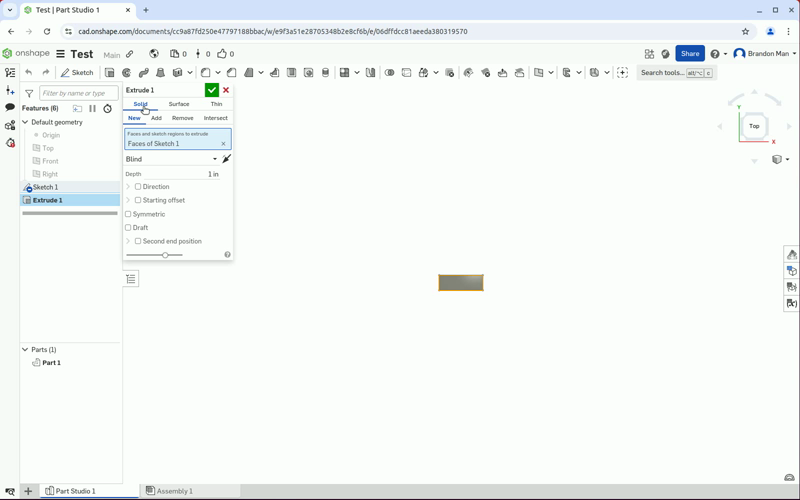
mouse_move(137, 120)
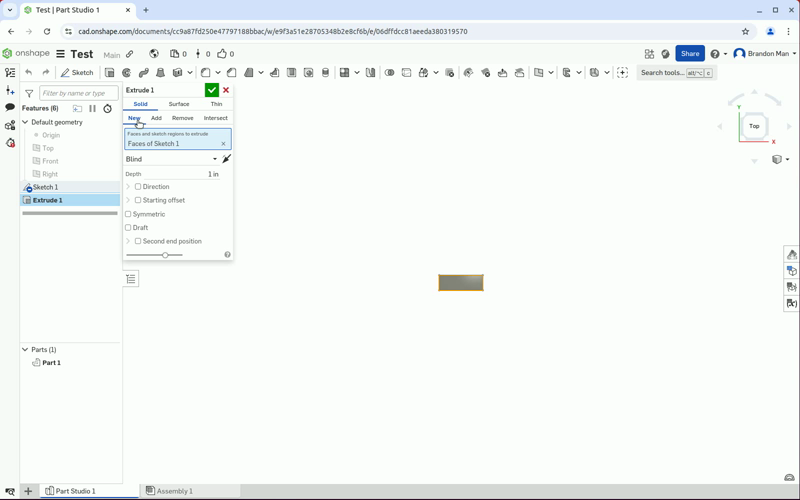
click(137, 120)
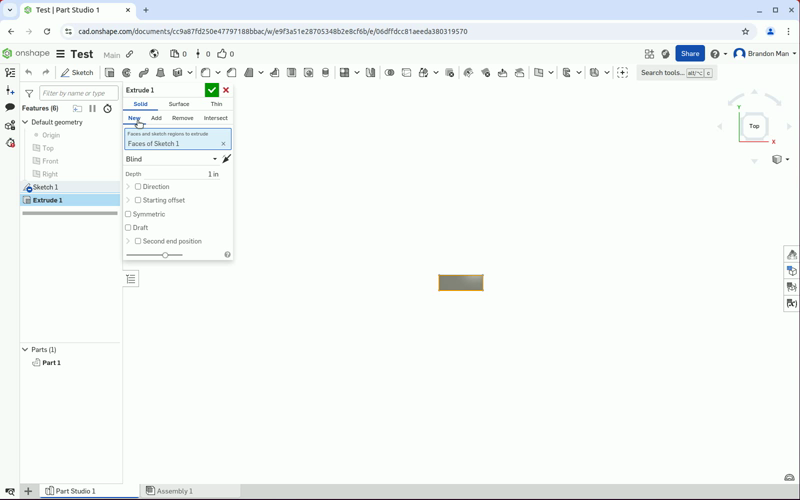
key(tab, 4)
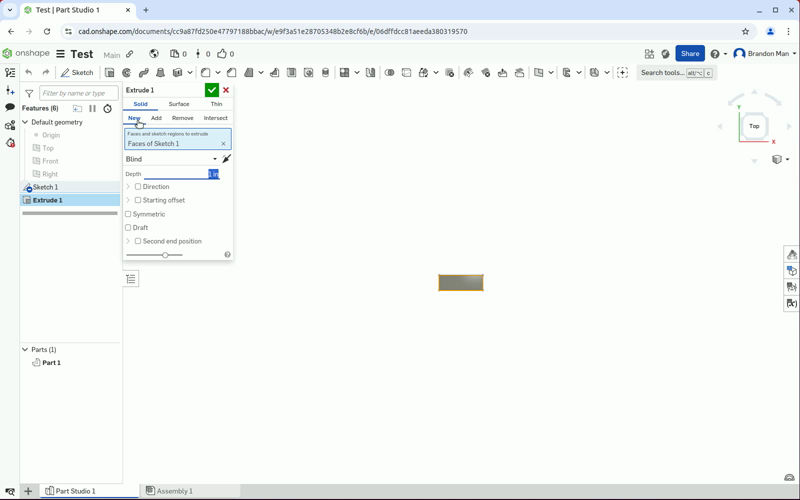
text(19.979)
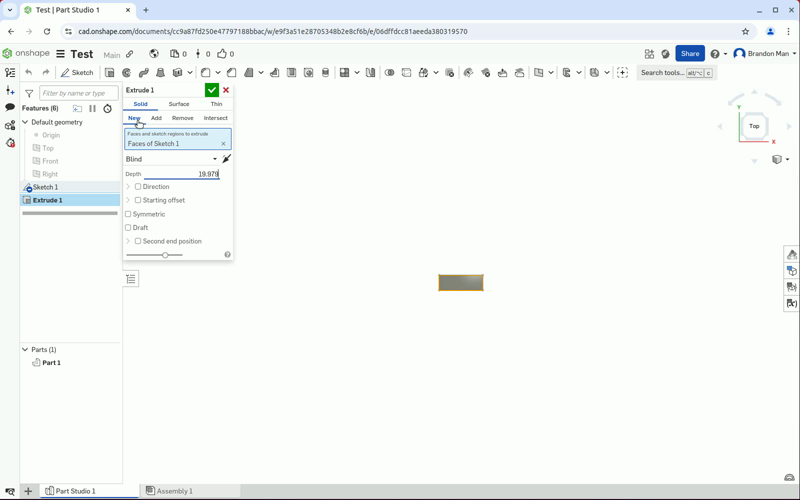
key(enter)
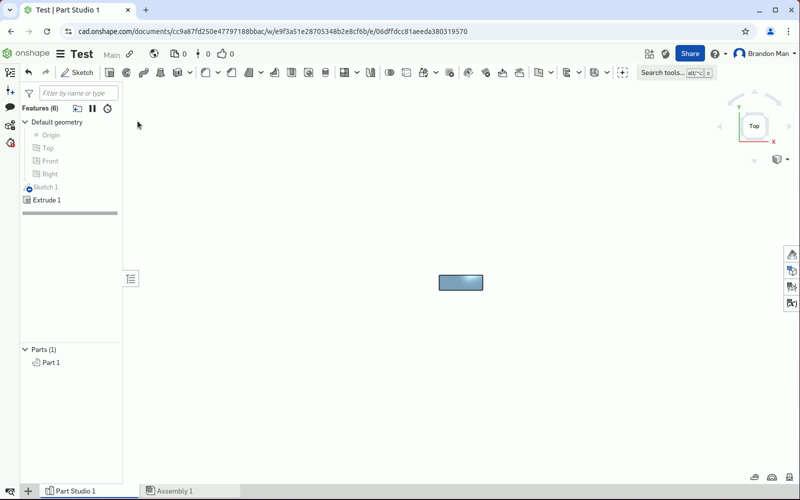
key(shift+h)
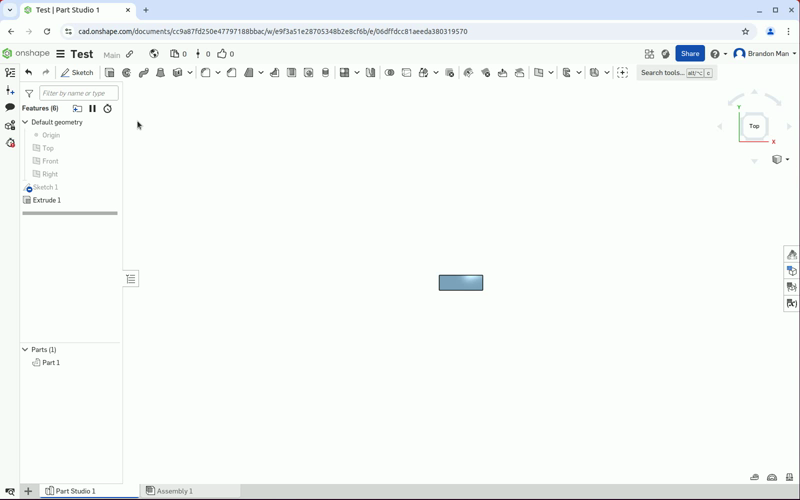
key(shift+h)
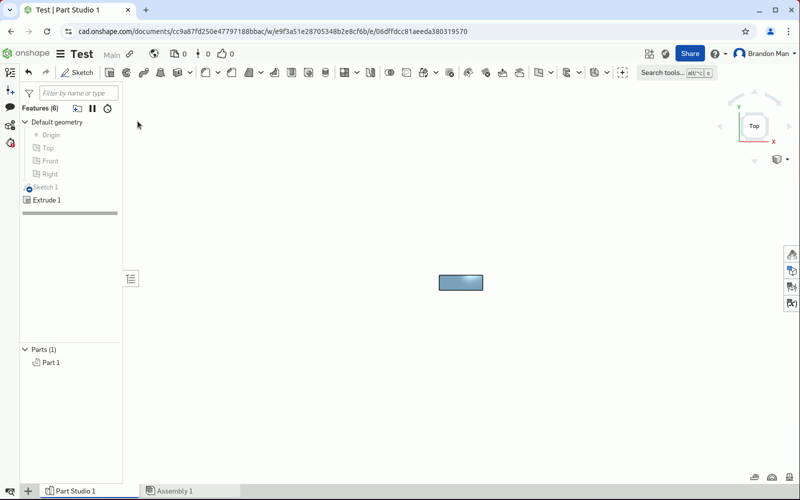
mouse_move(73, 189)
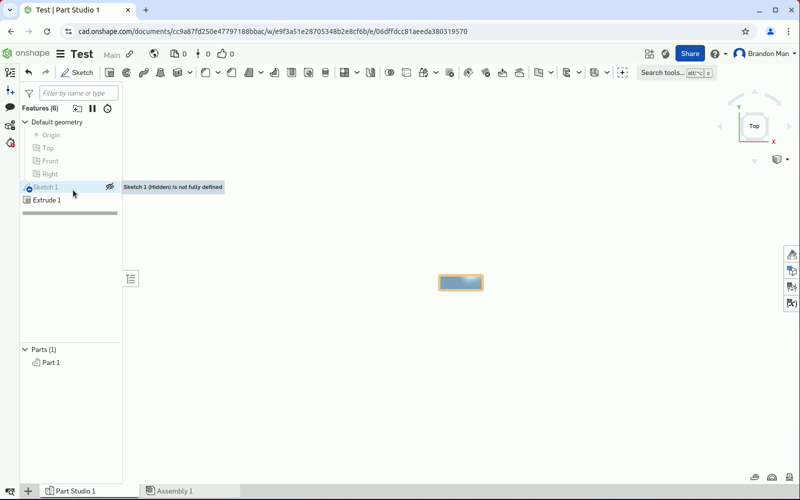
click(73, 189)
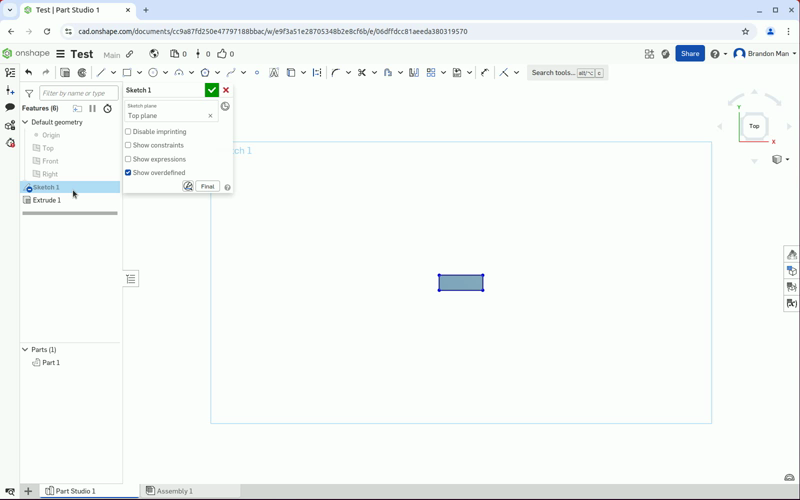
mouse_move(229, 92)
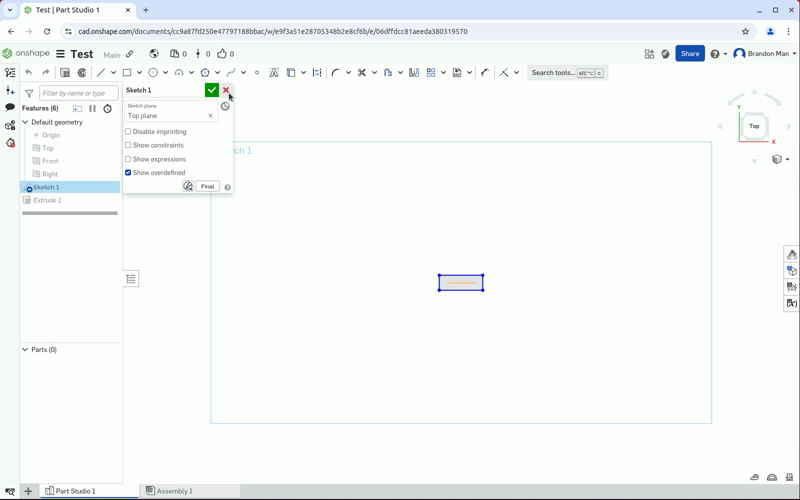
click(229, 92)
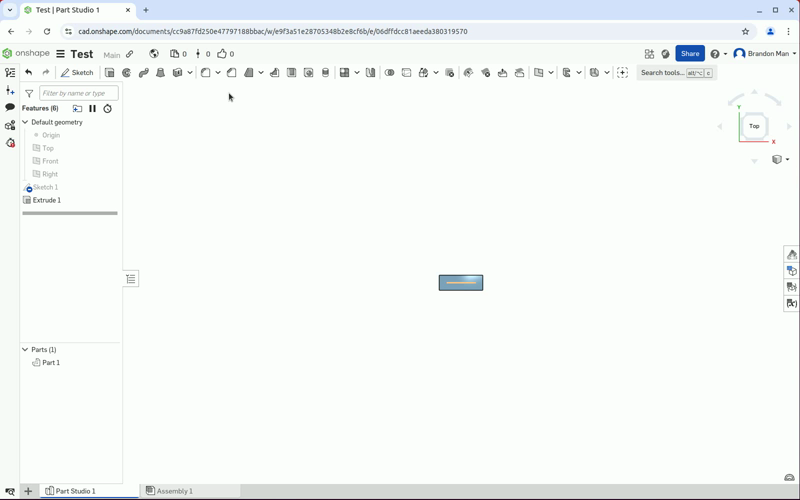
mouse_move(541, 75)
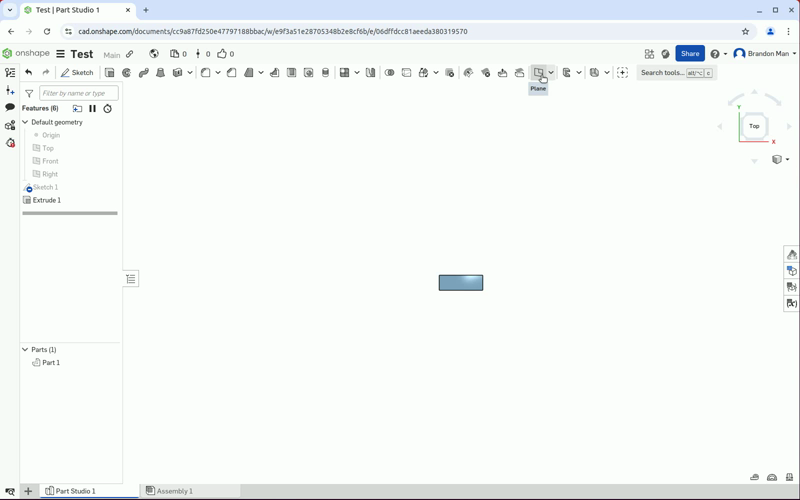
click(541, 75)
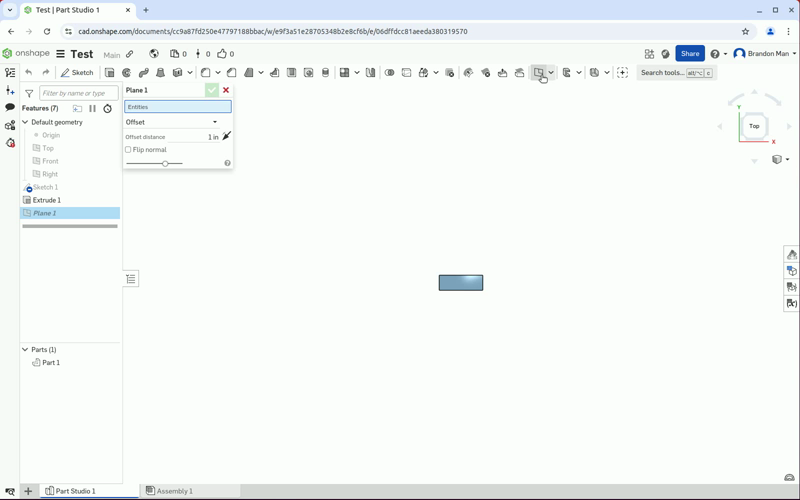
mouse_move(73, 150)
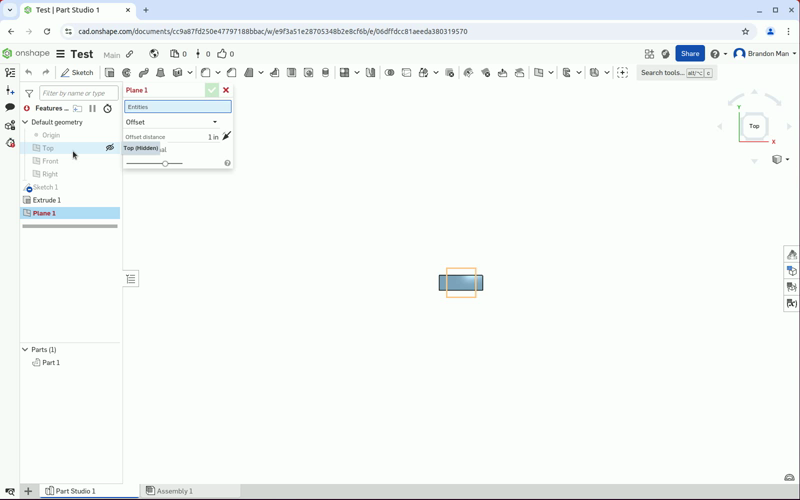
click(73, 150)
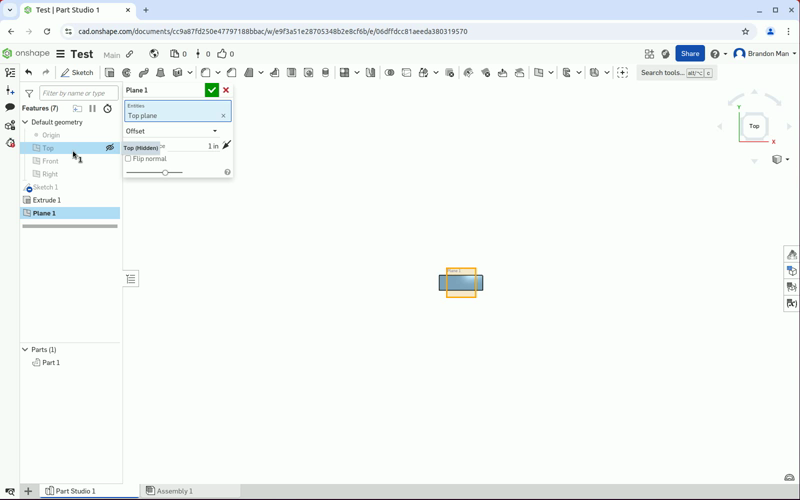
key(tab, 2)
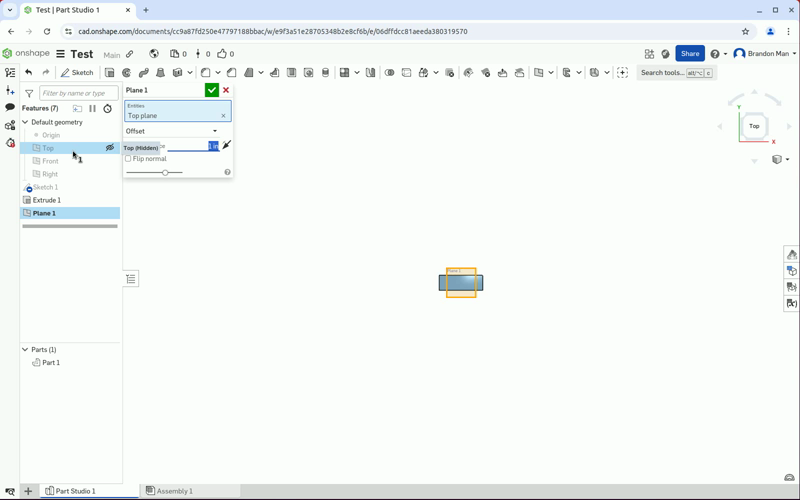
text(19.966)
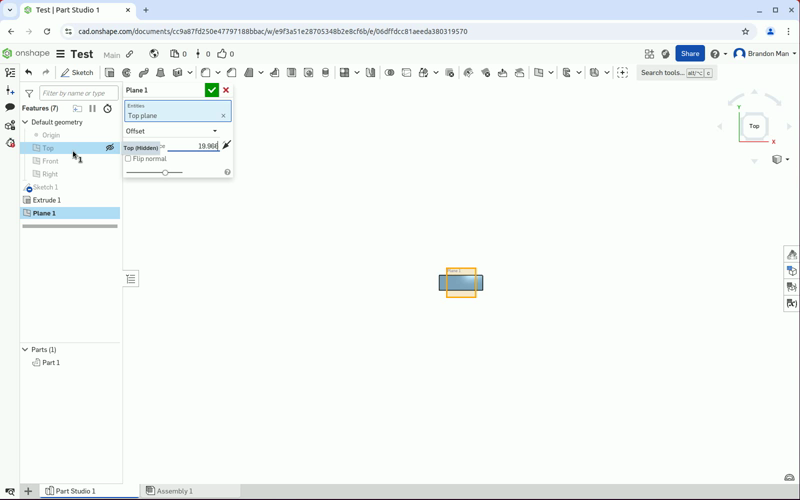
key(enter, 2)
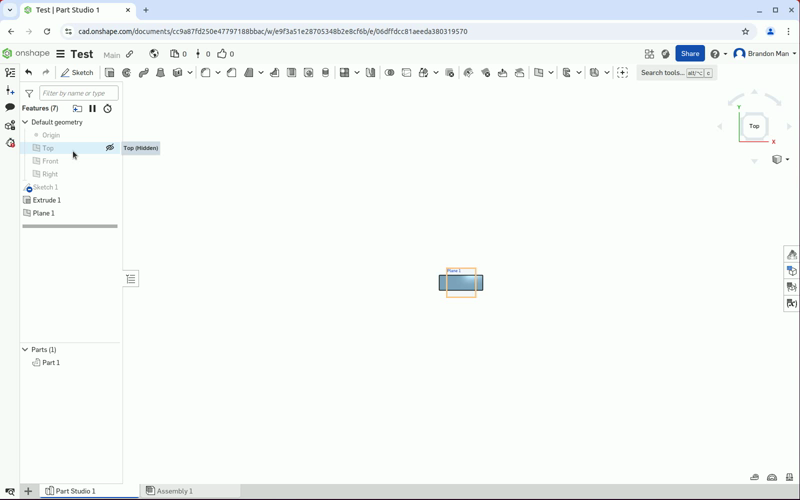
key(shift+s)
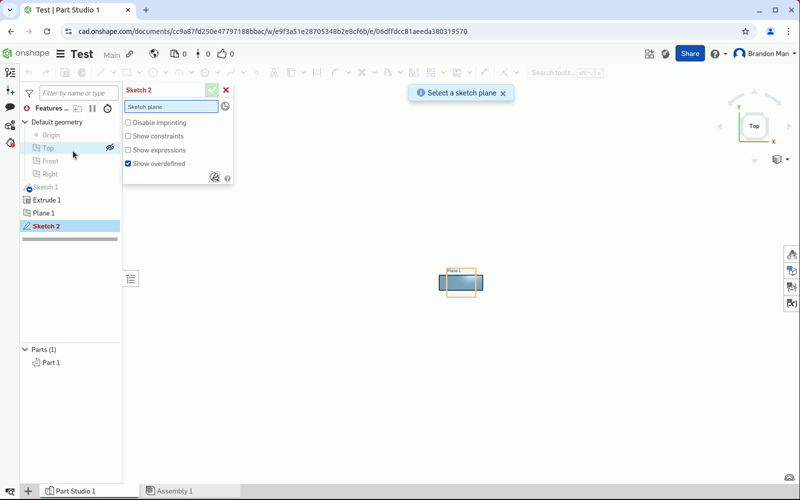
mouse_move(73, 215)
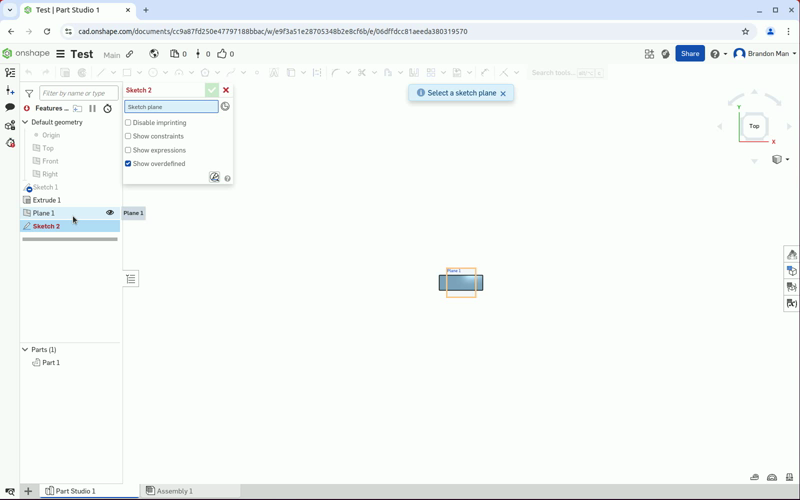
click(73, 215)
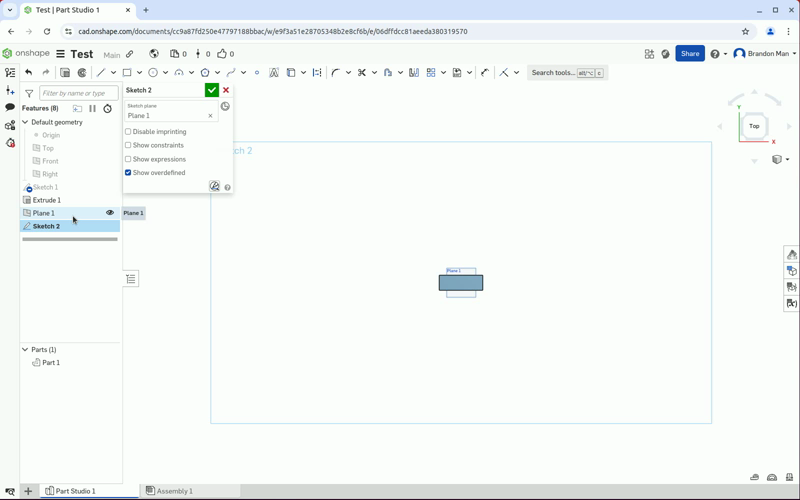
mouse_move(73, 352)
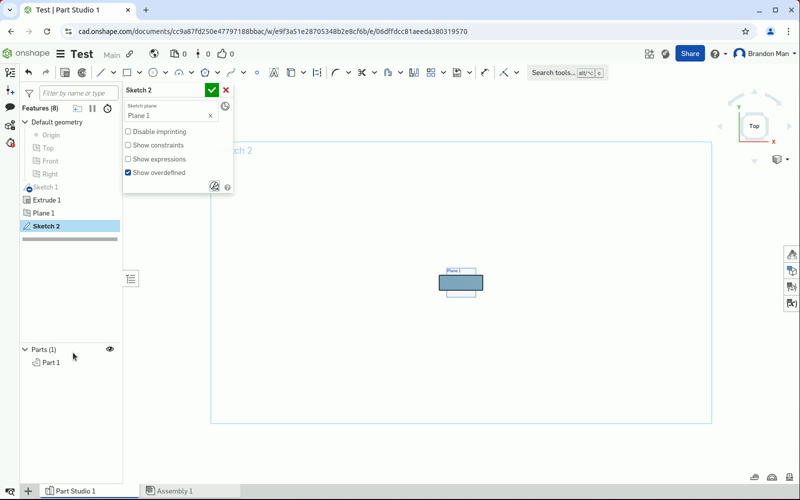
key(y)
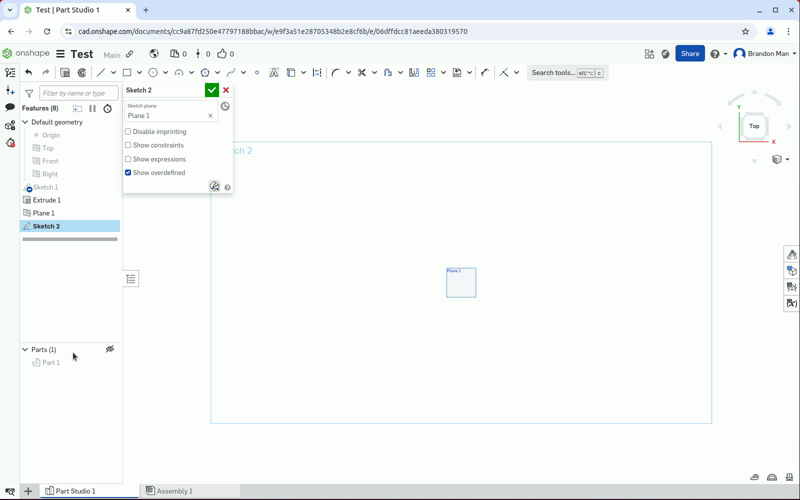
key(l)
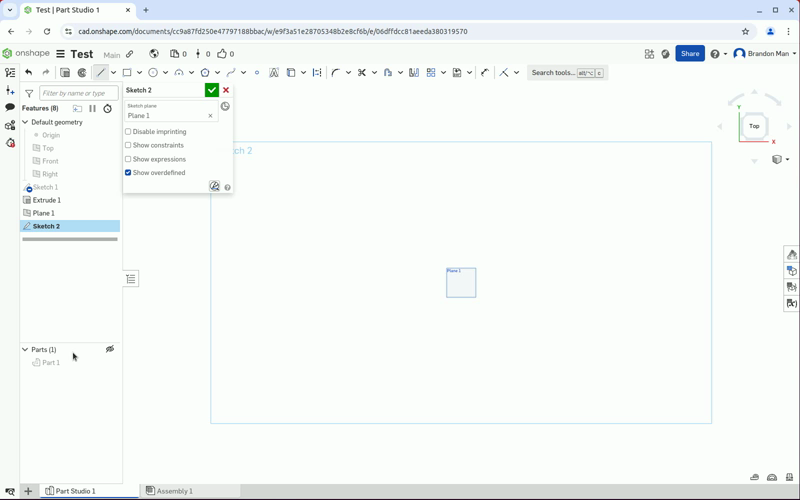
key_down(shift)
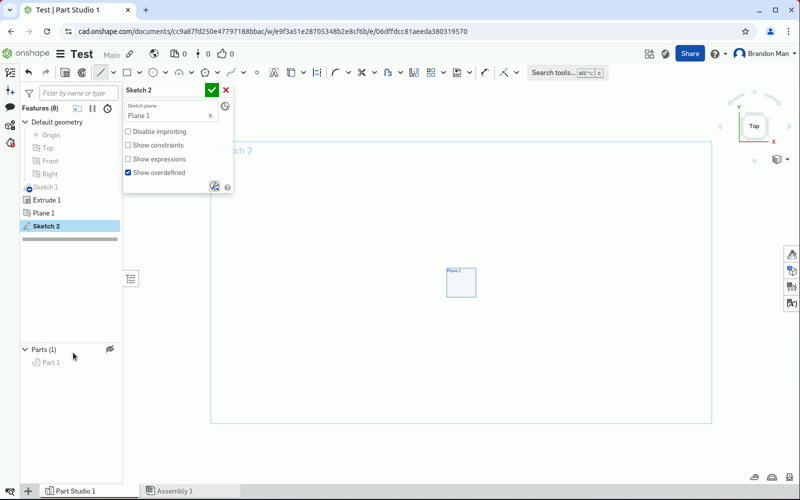
mouse_move(444, 290)
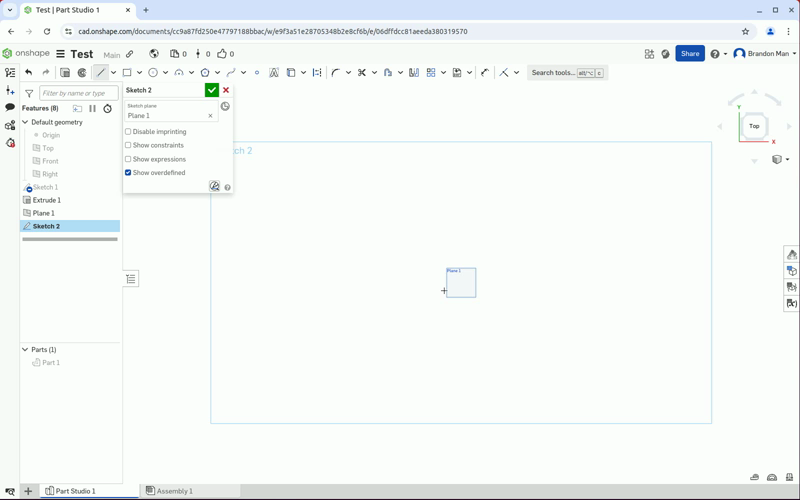
click(444, 290)
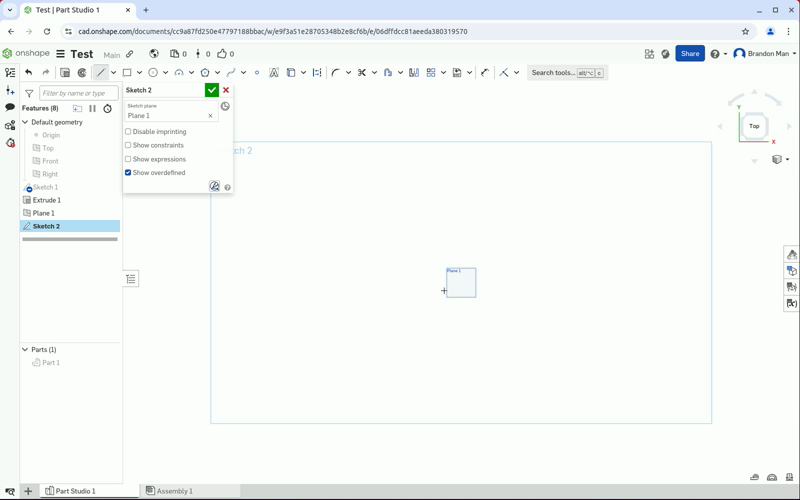
key_up(shift)
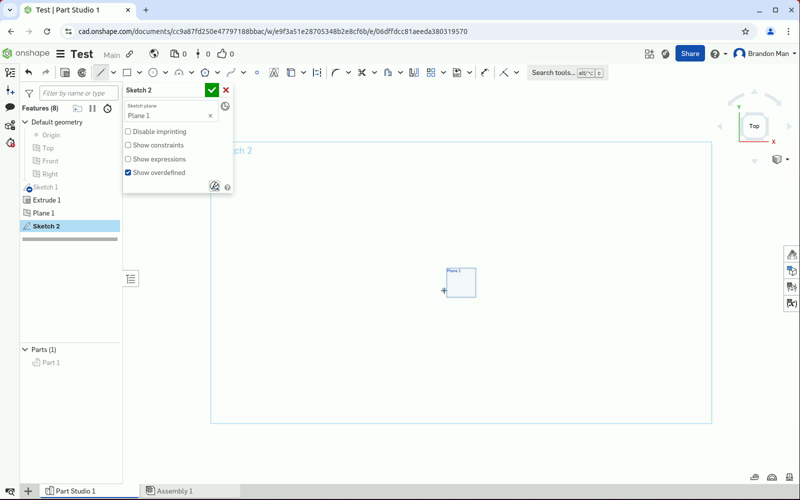
key_down(shift)
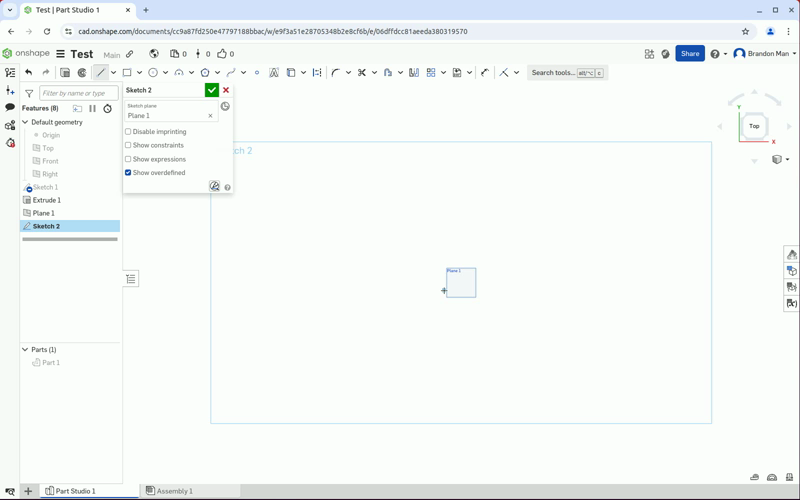
mouse_move(474, 290)
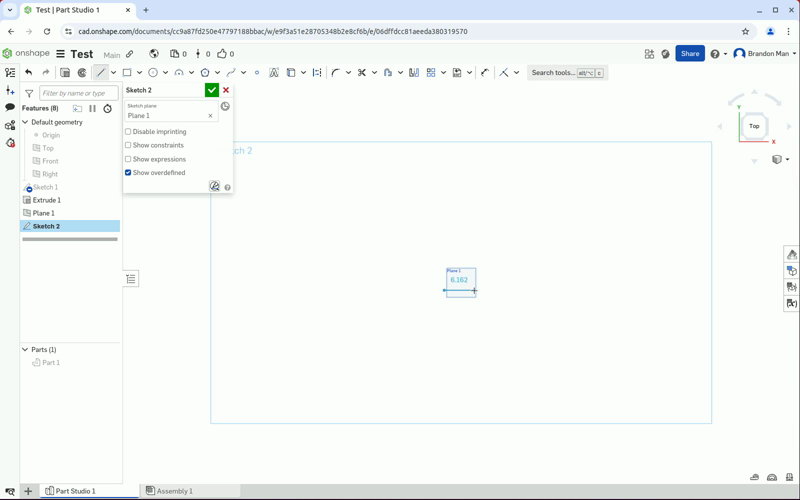
mouse_move(477, 290)
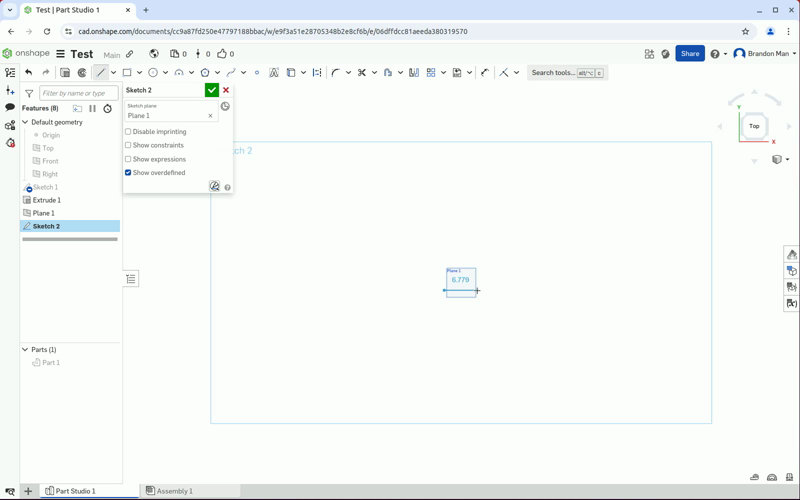
click(477, 290)
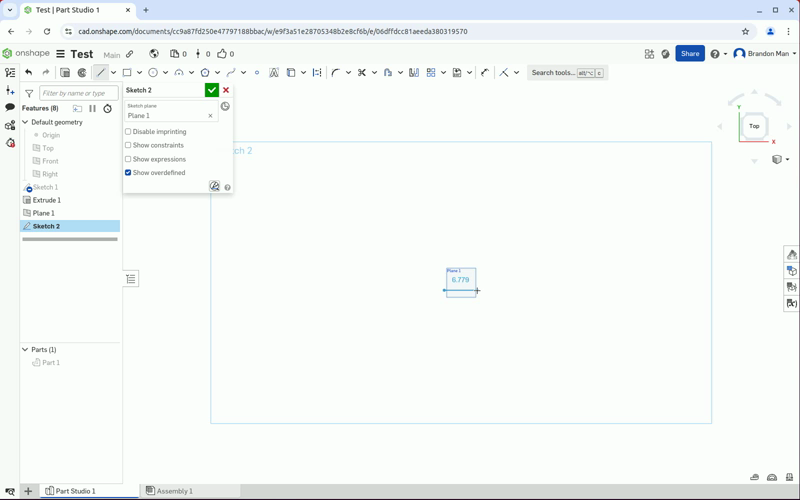
key_up(shift)
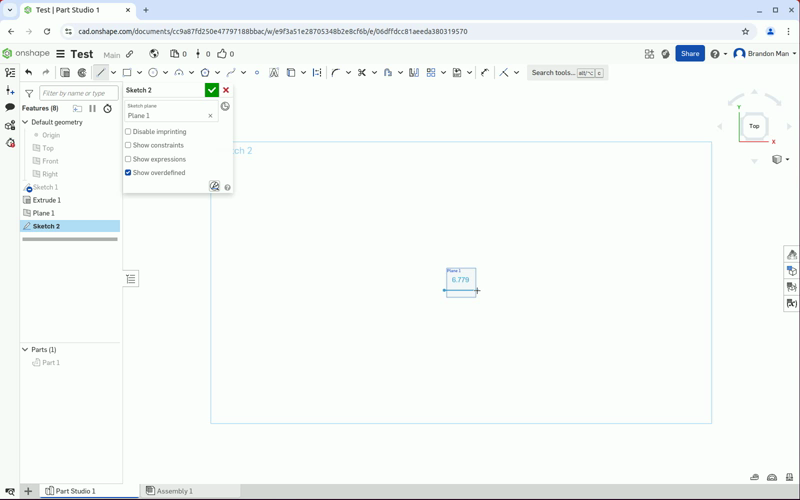
key_down(shift)
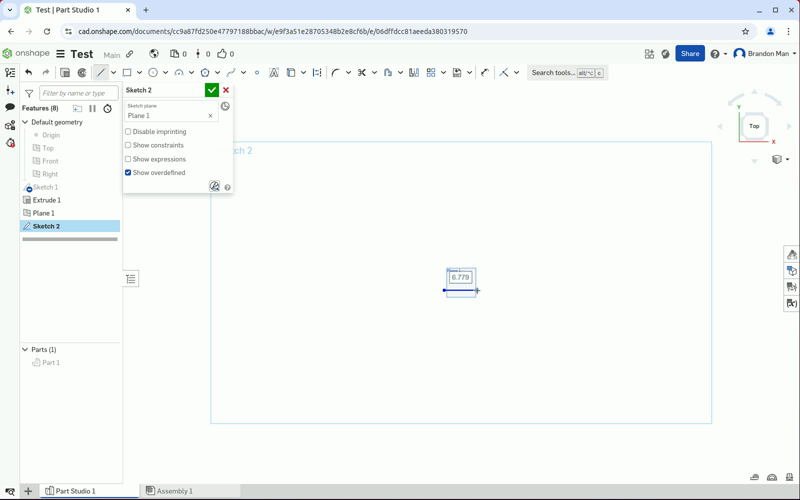
mouse_move(507, 290)
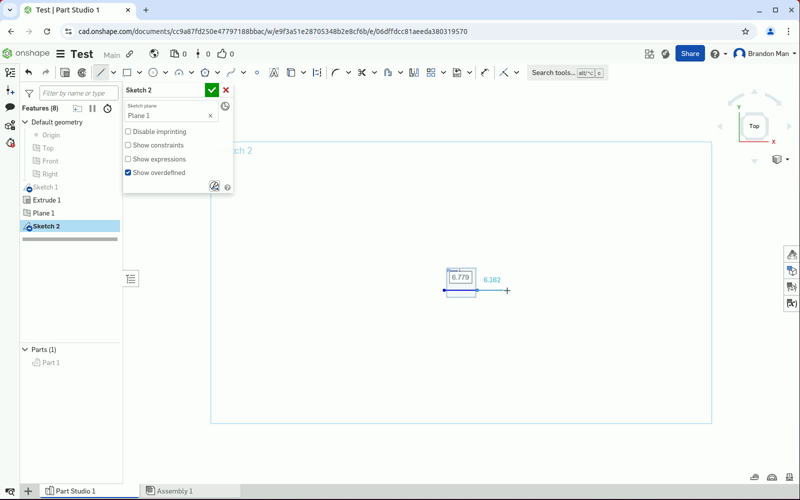
mouse_move(477, 276)
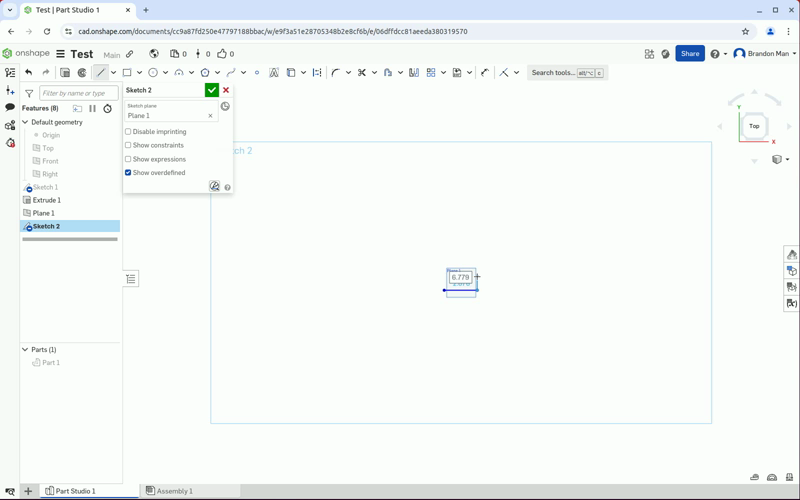
click(477, 276)
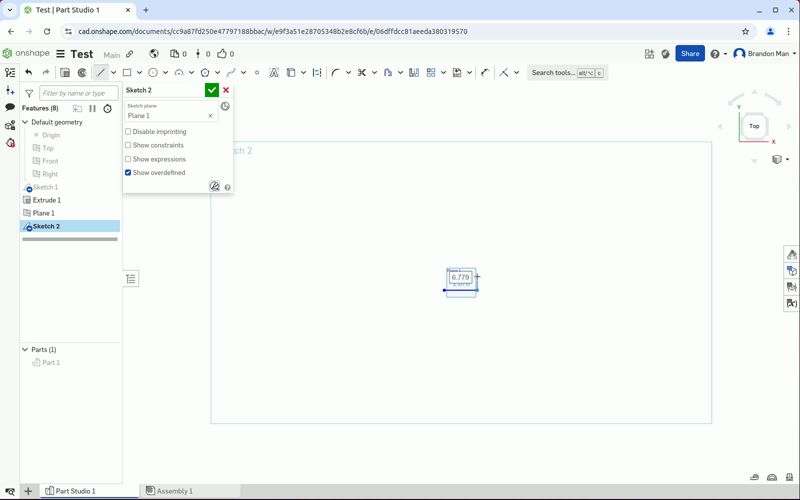
key_up(shift)
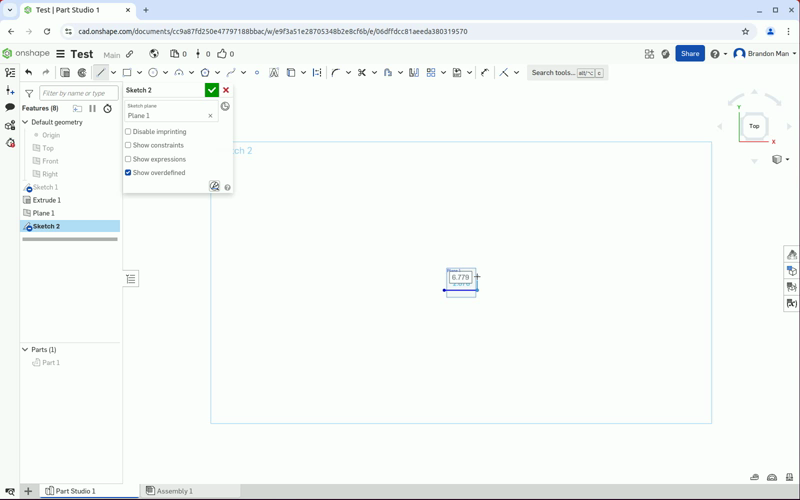
key_down(shift)
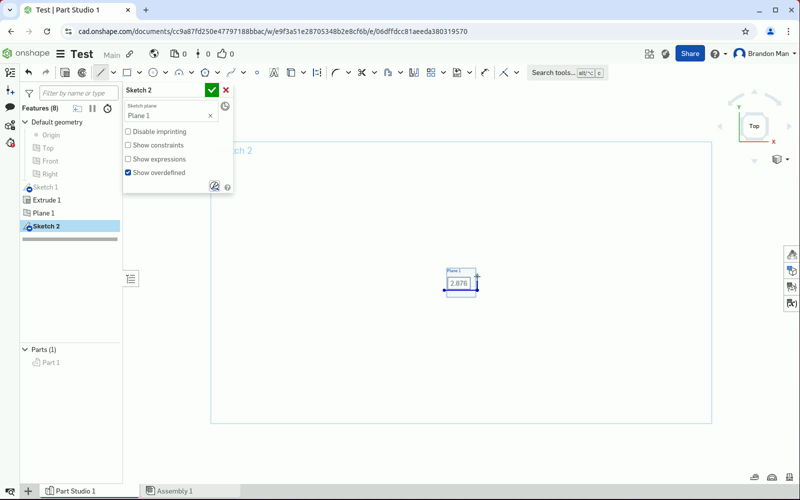
mouse_move(507, 276)
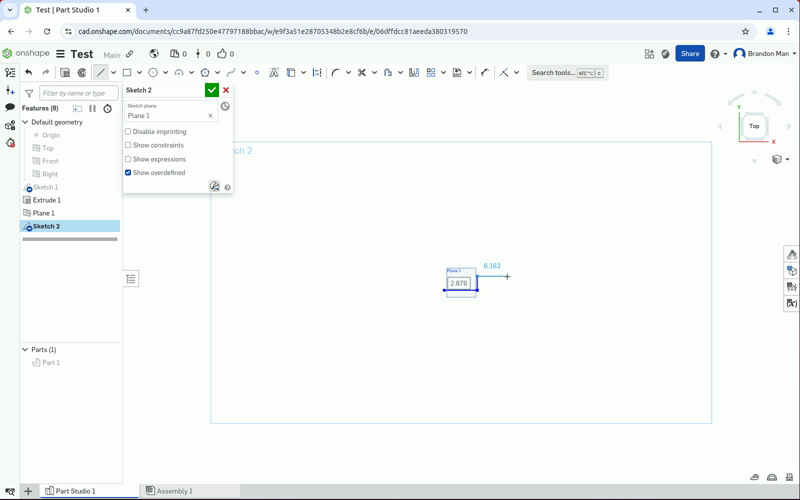
mouse_move(444, 276)
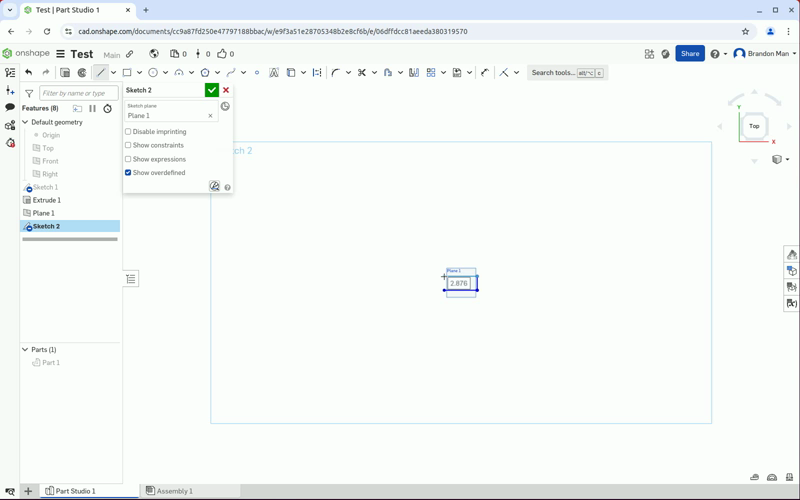
click(444, 276)
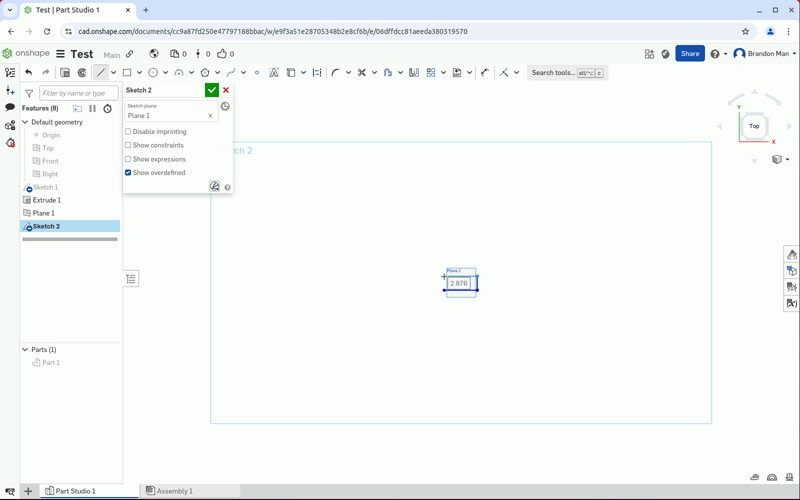
key_up(shift)
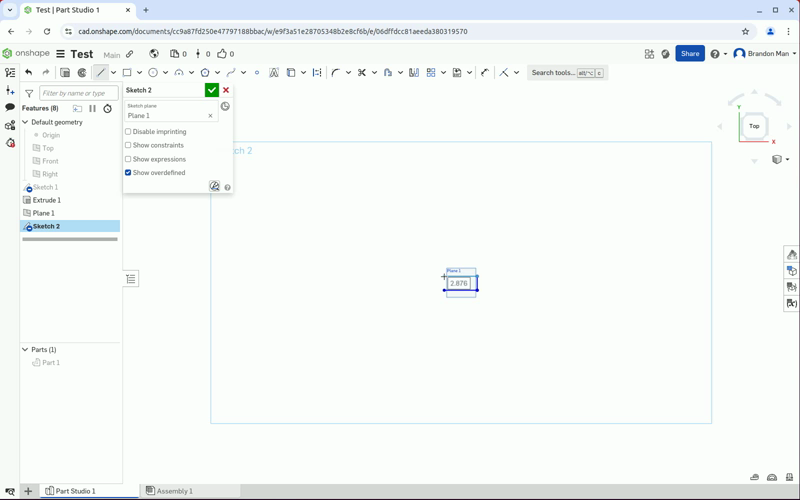
mouse_move(474, 276)
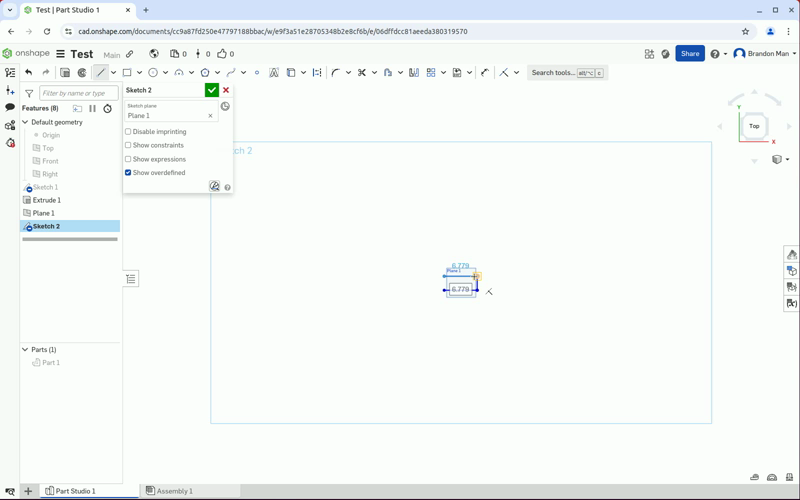
key_down(shift)
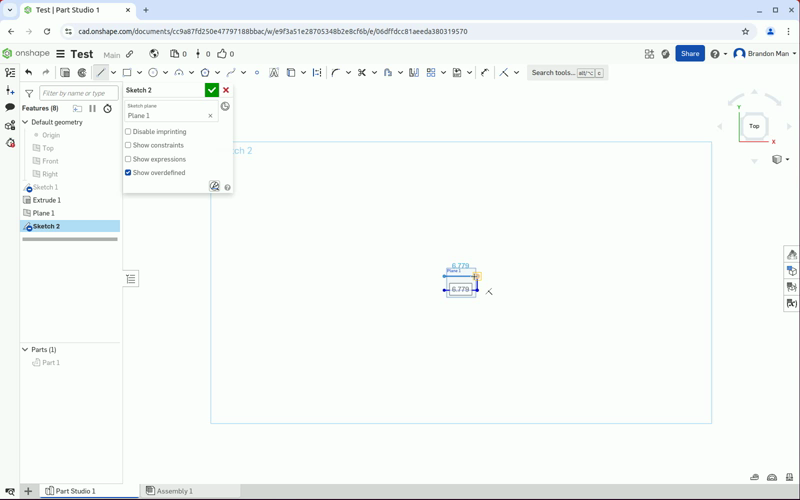
mouse_move(444, 290)
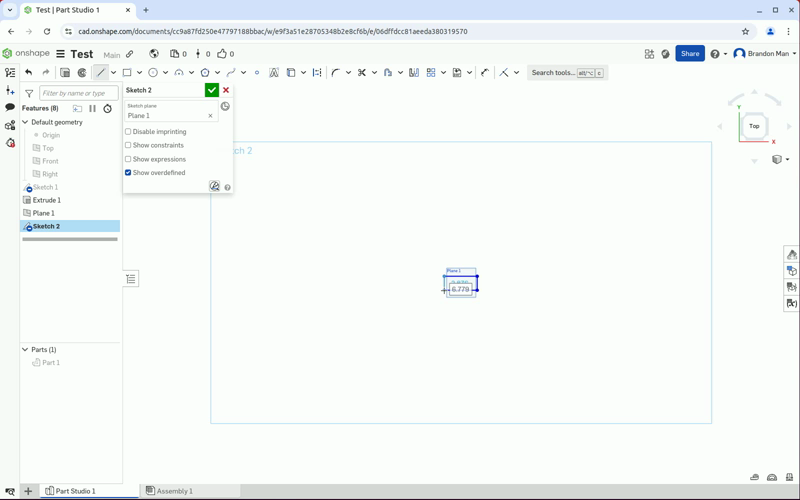
key_up(shift)
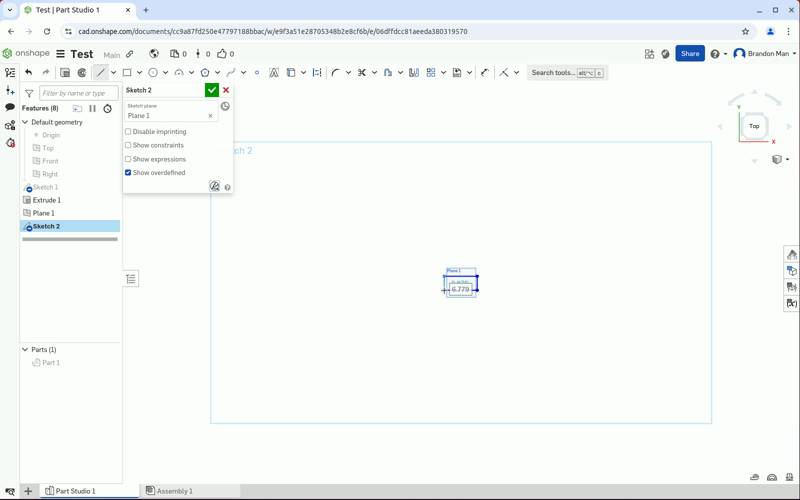
click(444, 290)
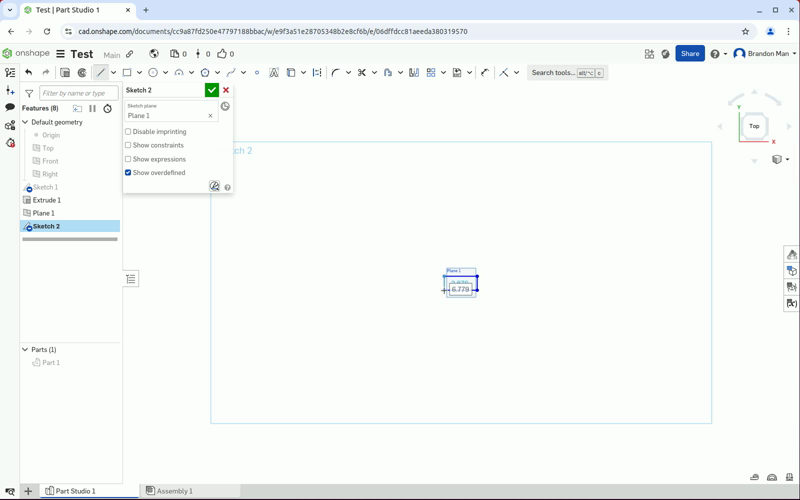
key(esc)
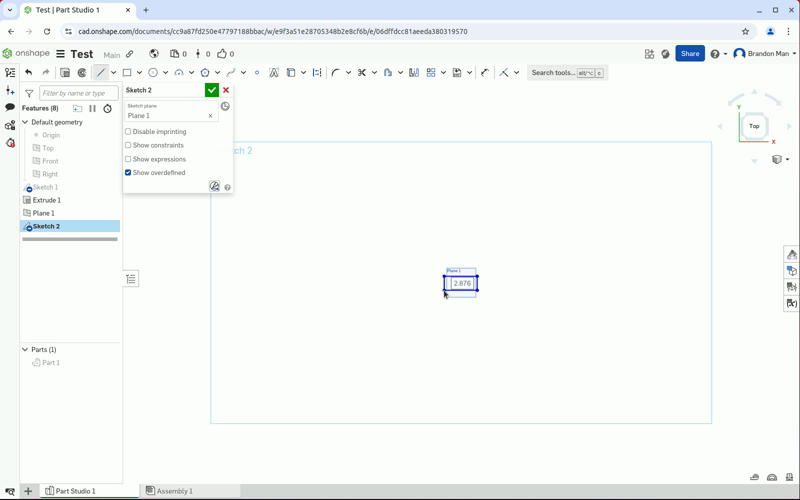
mouse_move(447, 286)
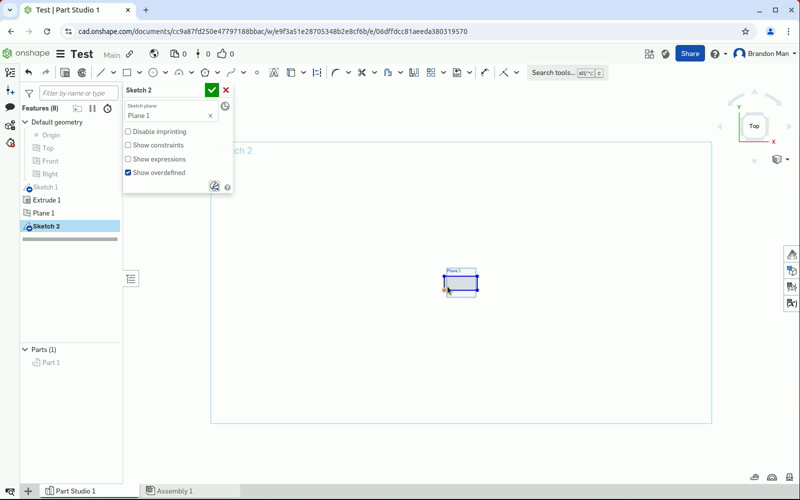
scroll(6)
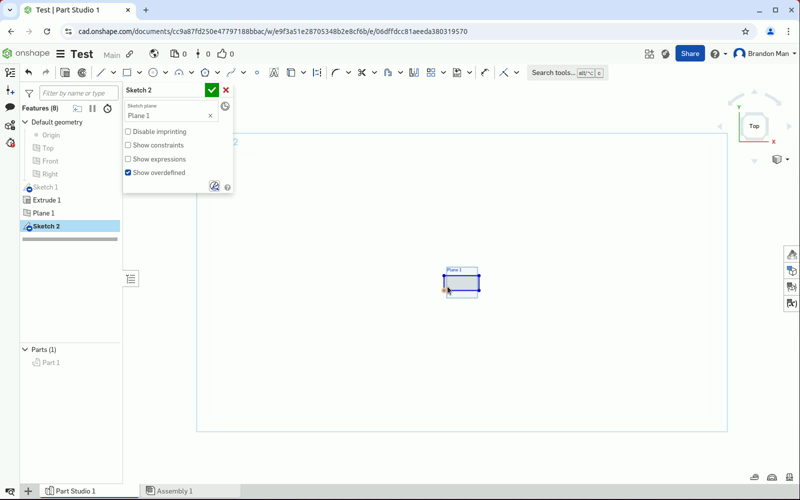
scroll(6)
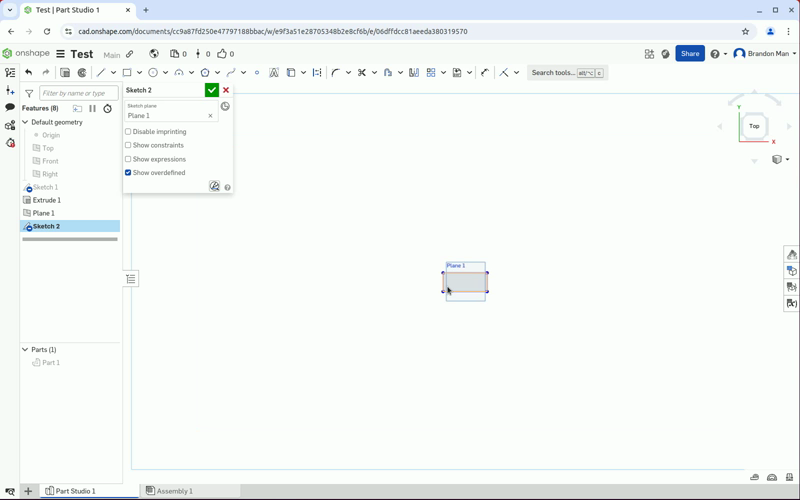
scroll(6)
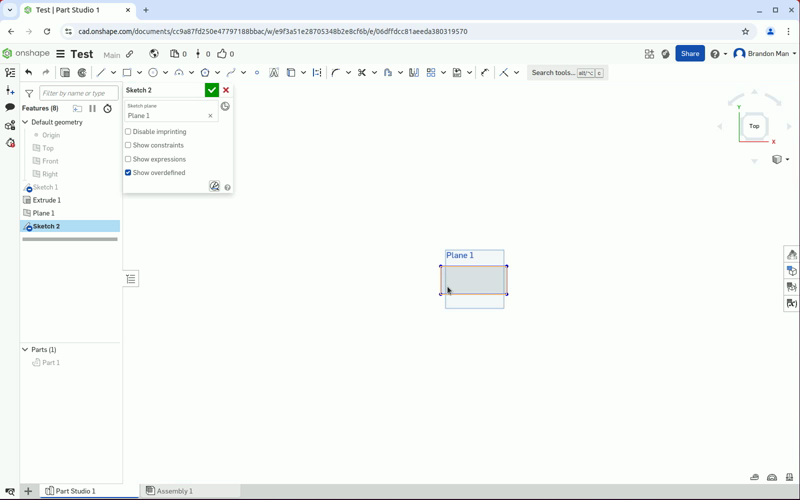
scroll(6)
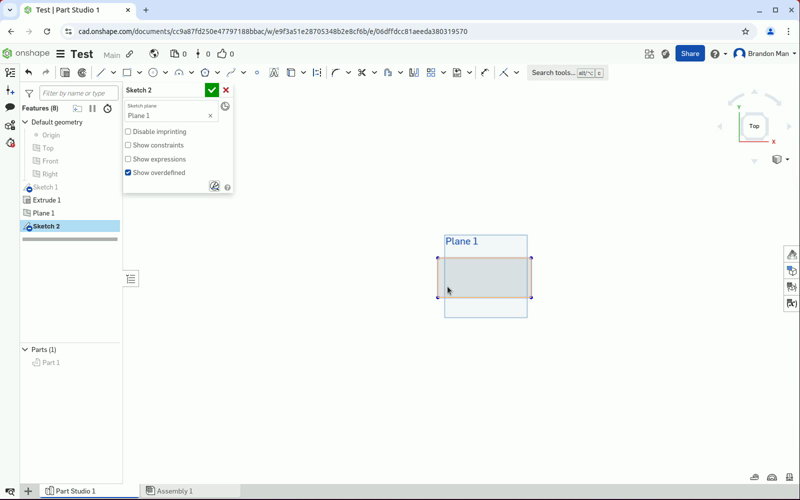
scroll(6)
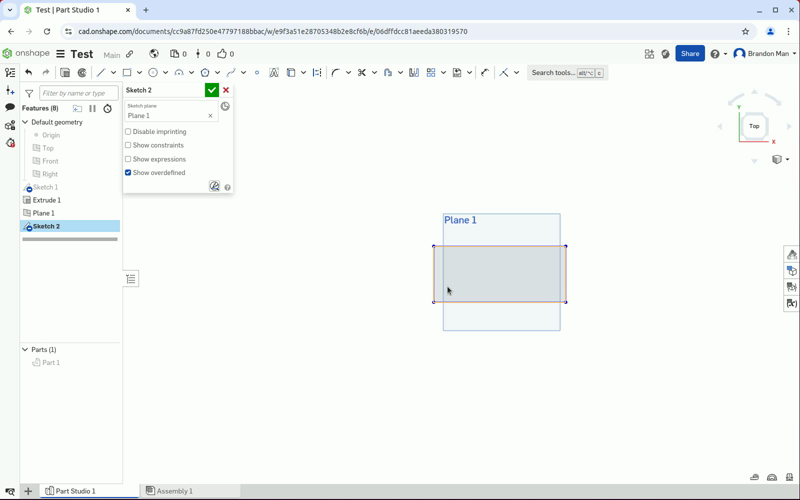
scroll(6)
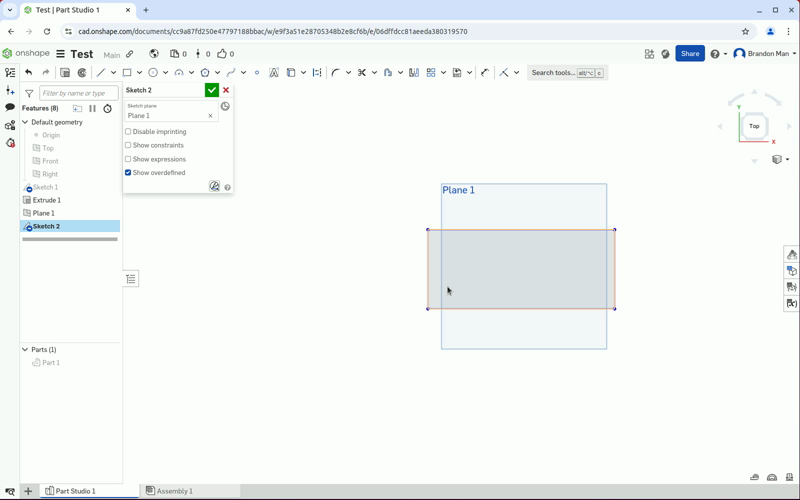
scroll(6)
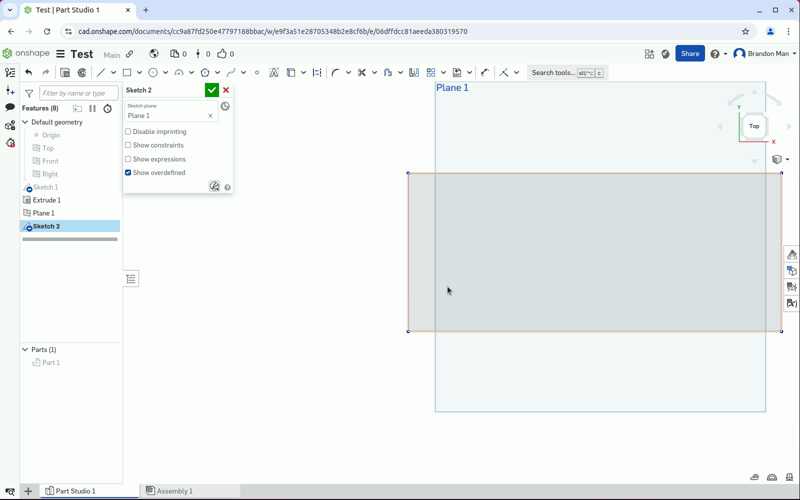
click(447, 286)
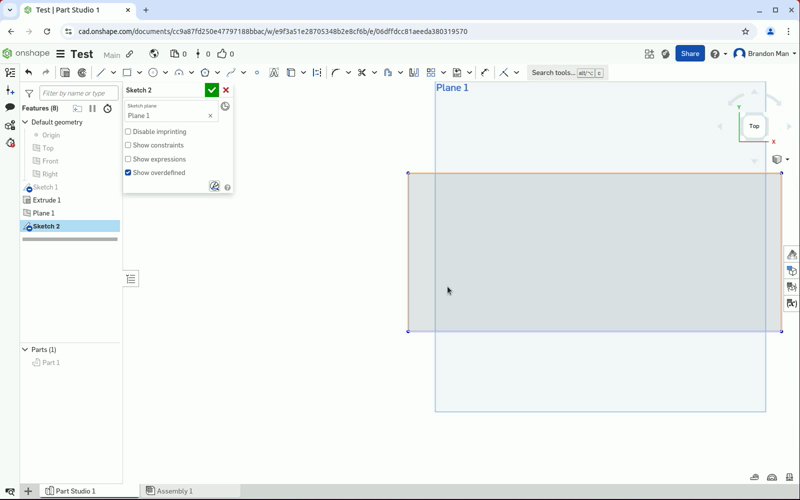
scroll(-6)
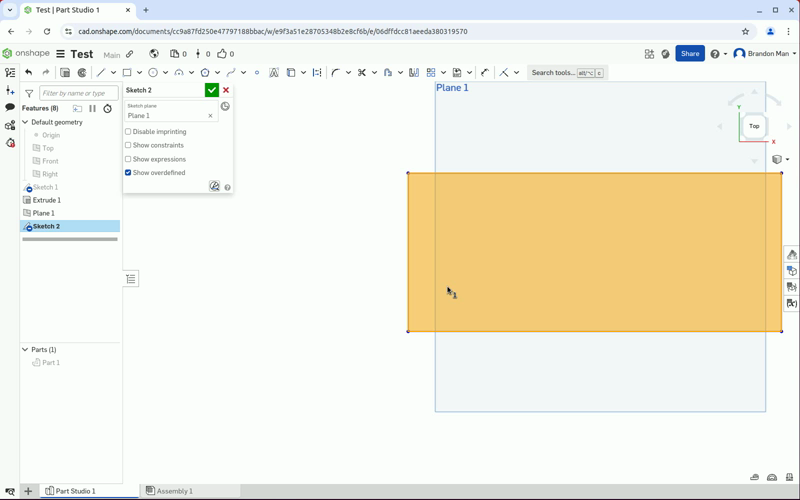
scroll(-6)
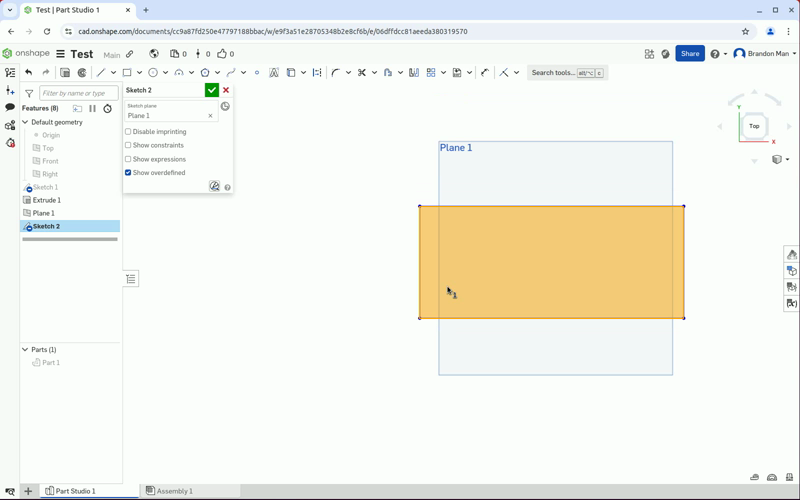
scroll(-6)
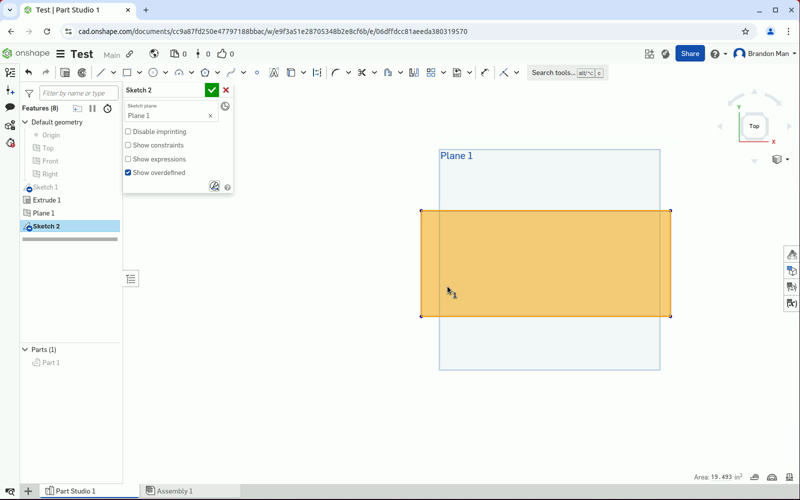
scroll(-6)
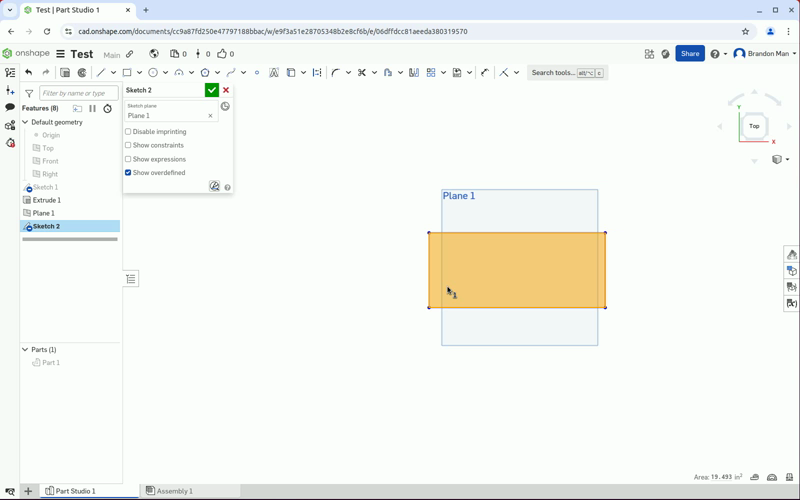
scroll(-6)
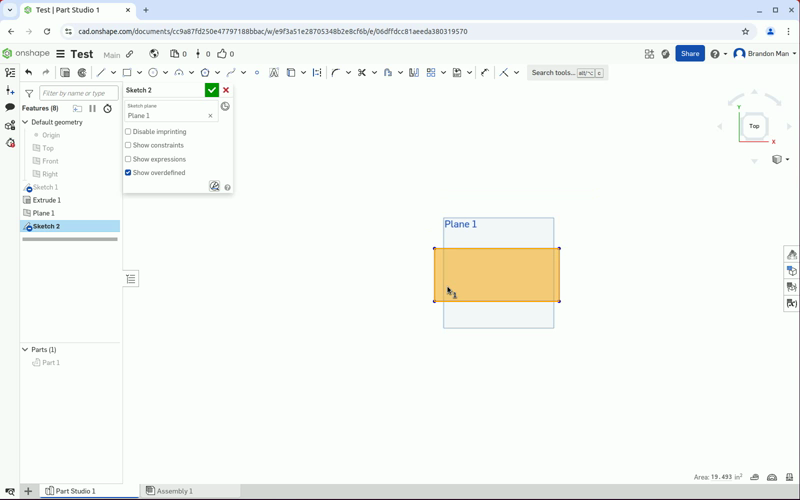
scroll(-6)
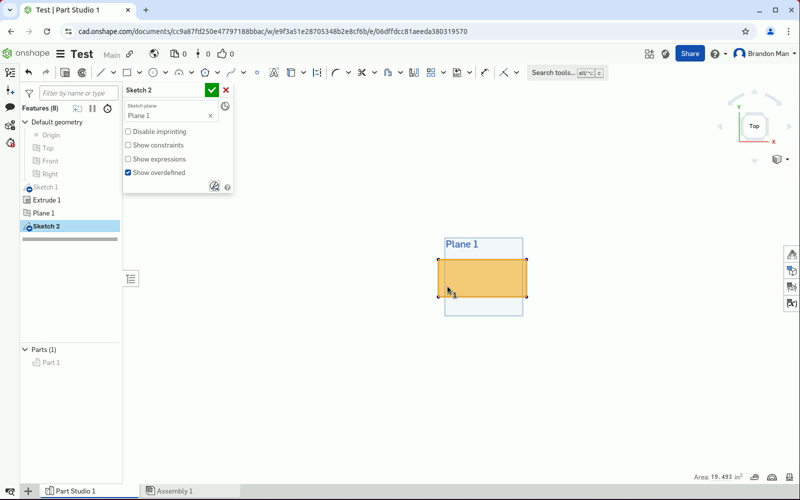
scroll(-6)
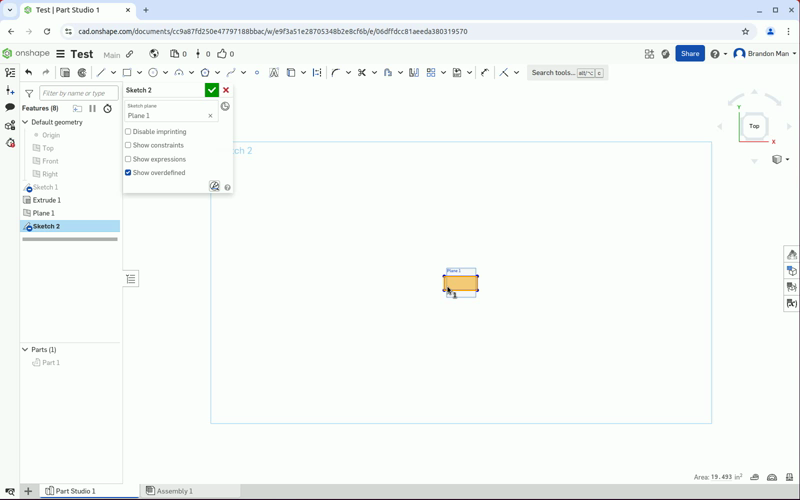
mouse_move(73, 352)
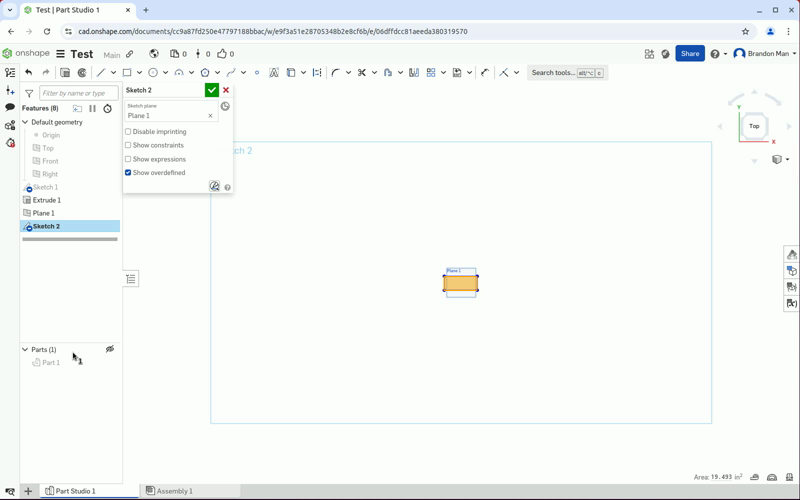
key(shift+y)
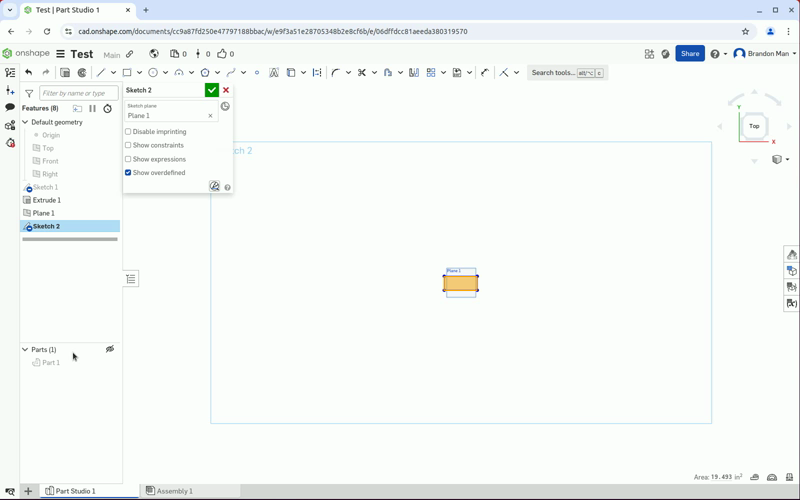
key(shift+e)
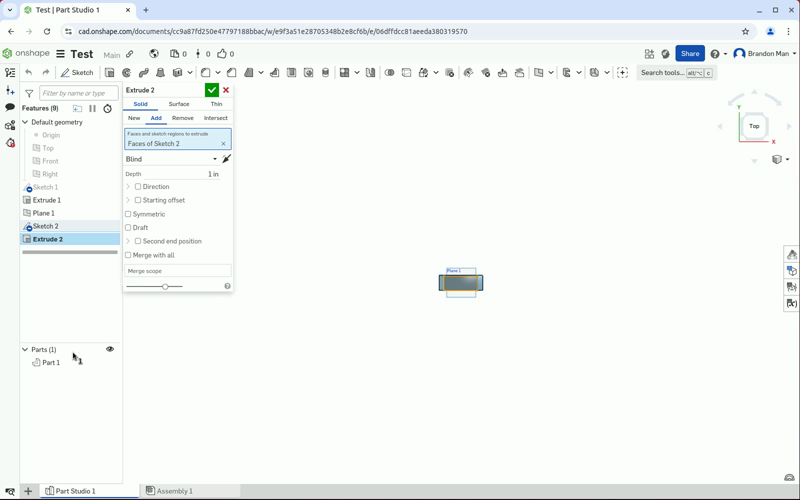
mouse_move(143, 106)
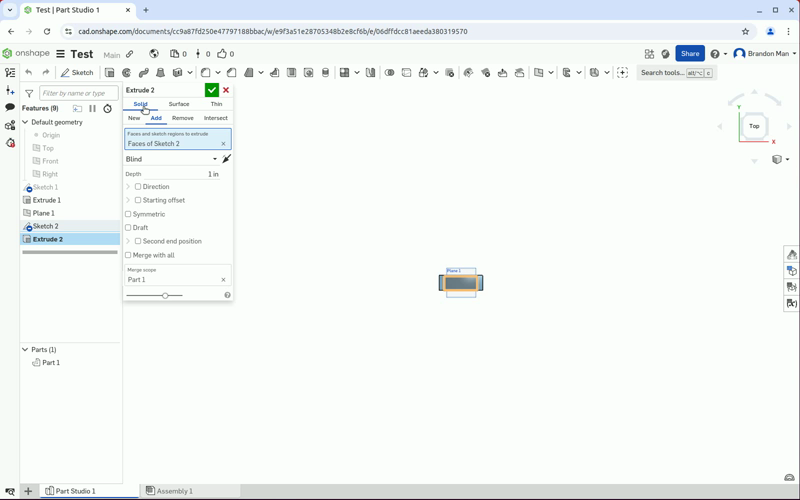
click(143, 106)
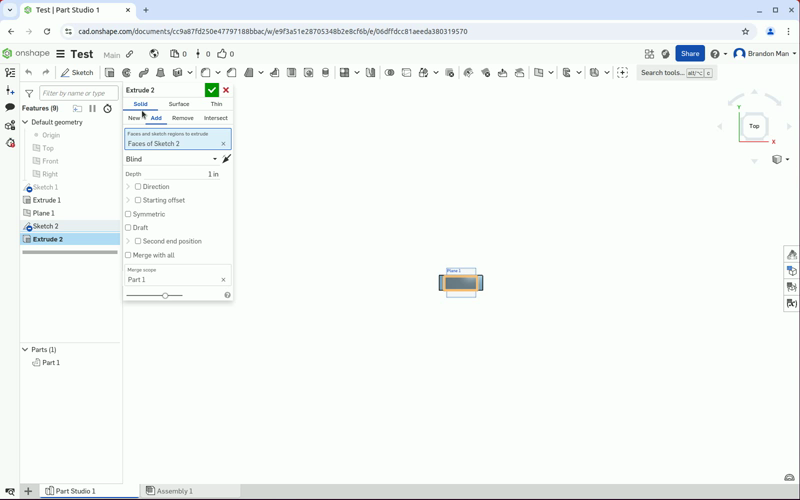
mouse_move(137, 120)
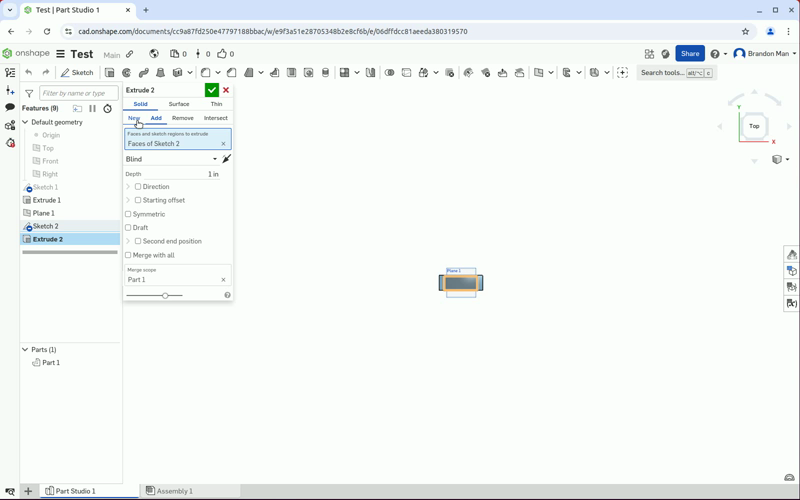
click(137, 120)
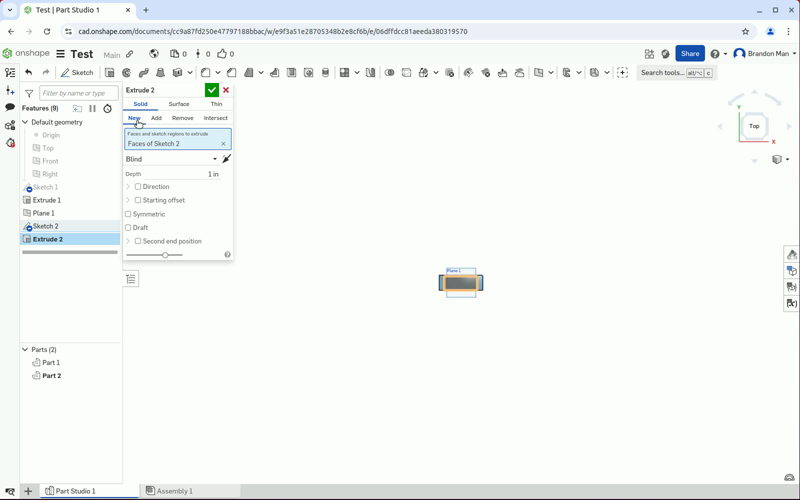
key(tab, 4)
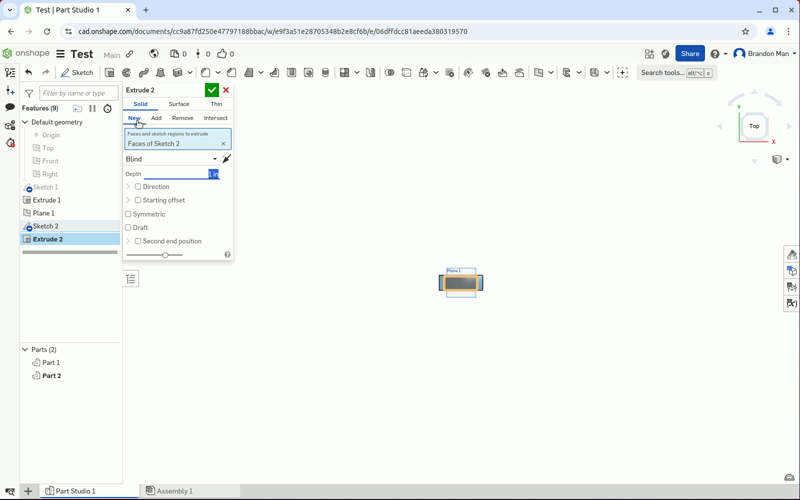
text(2.166)
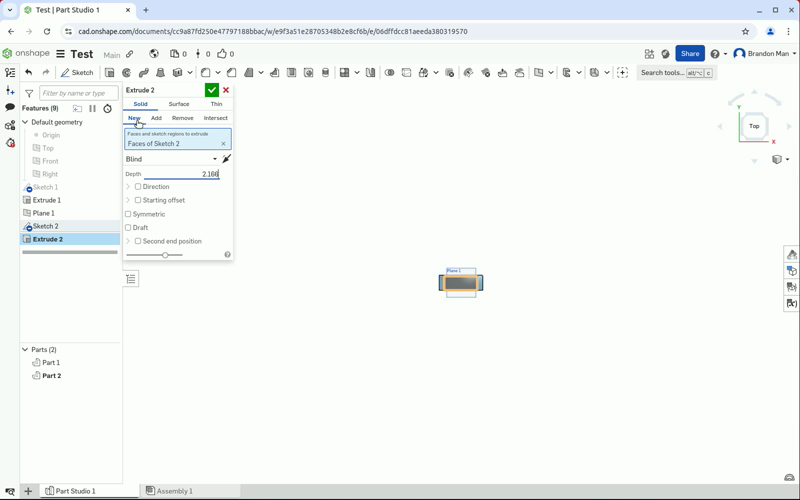
key(enter)
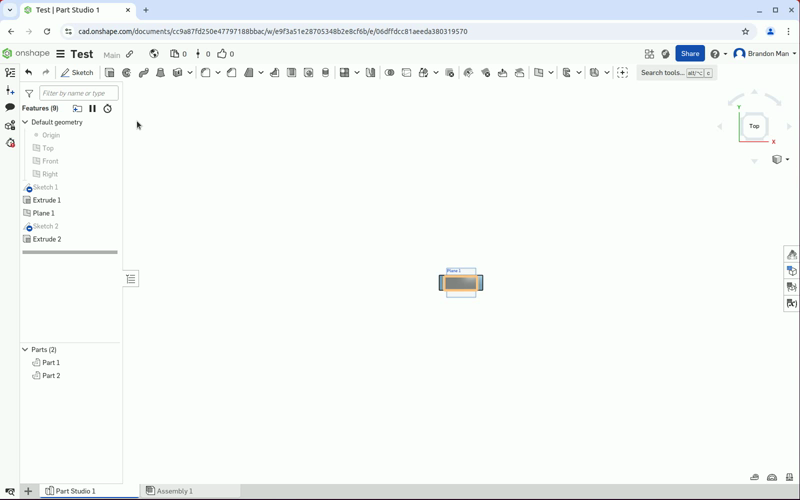
key(shift+h)
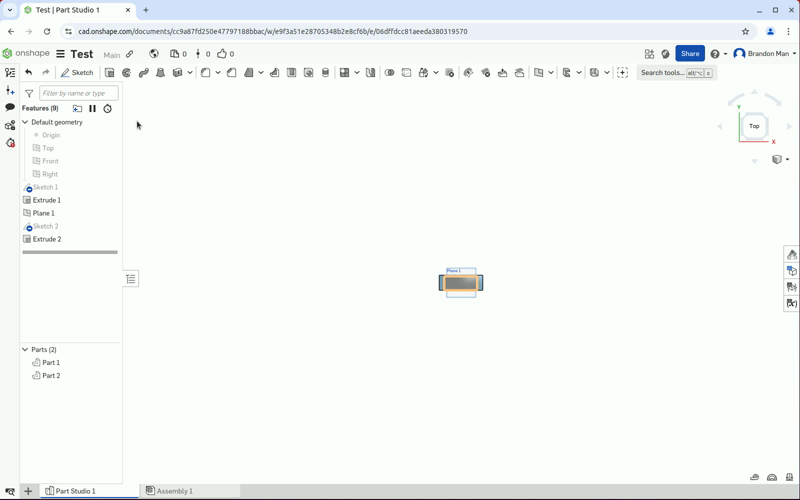
key(shift+h)
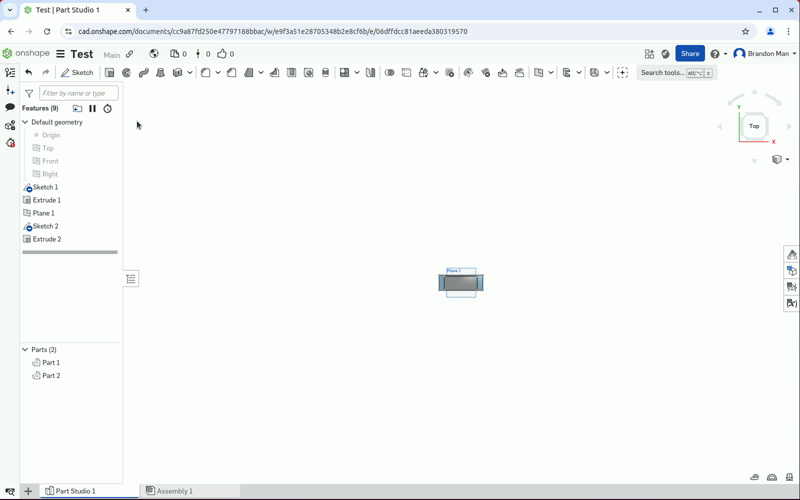
key(shift+7)
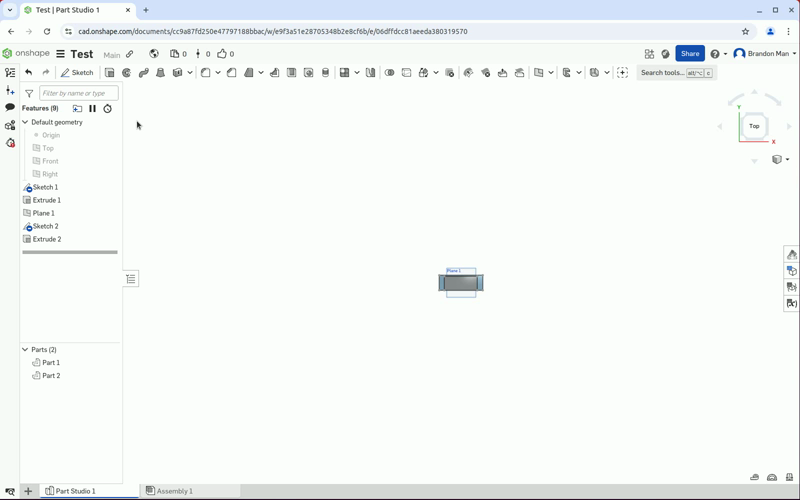
key(up, 3)
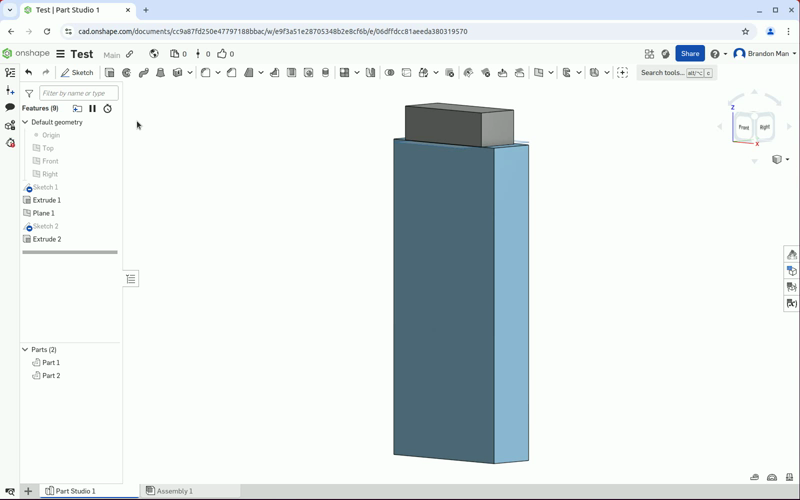
key(left, 3)
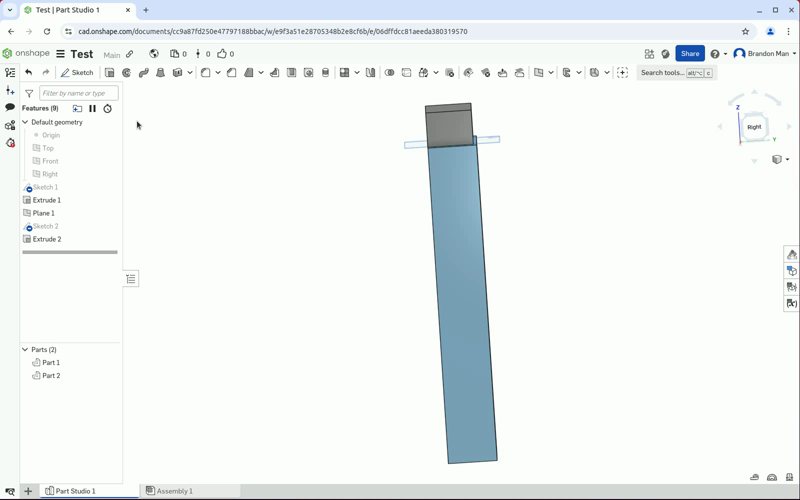
key(right, 3)
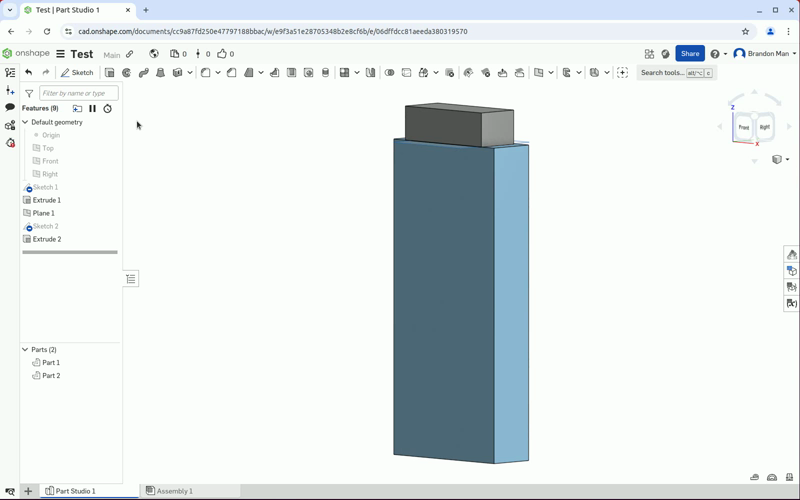
key(down, 3)
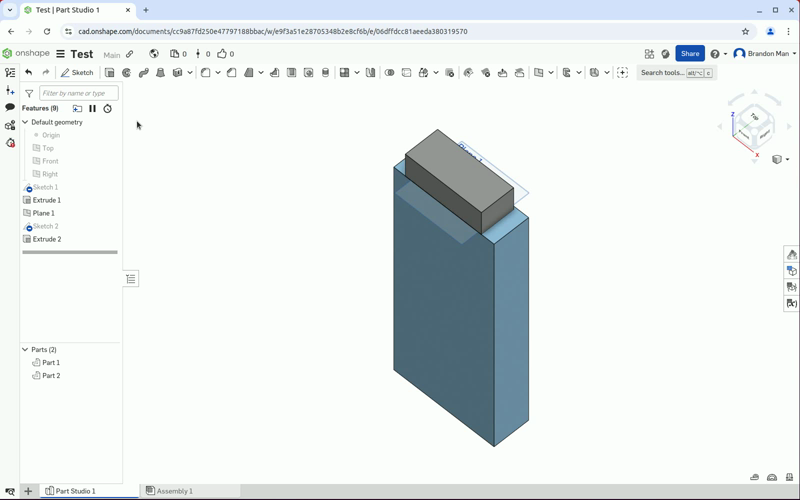
mouse_move(73, 189)
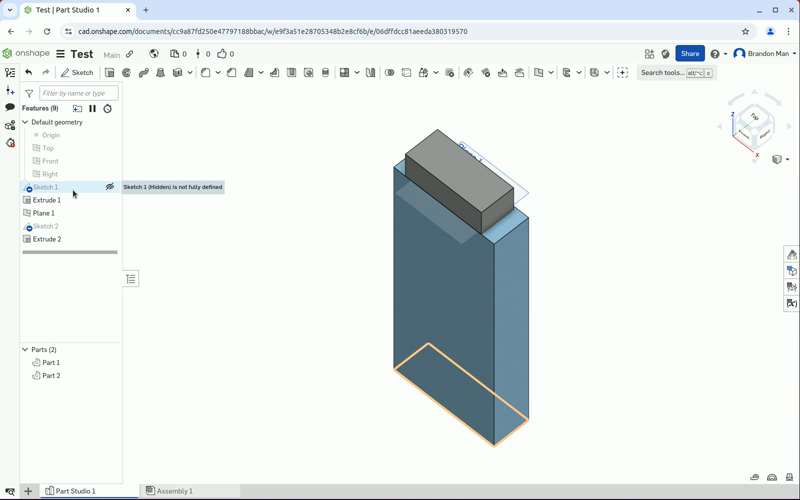
click(73, 189)